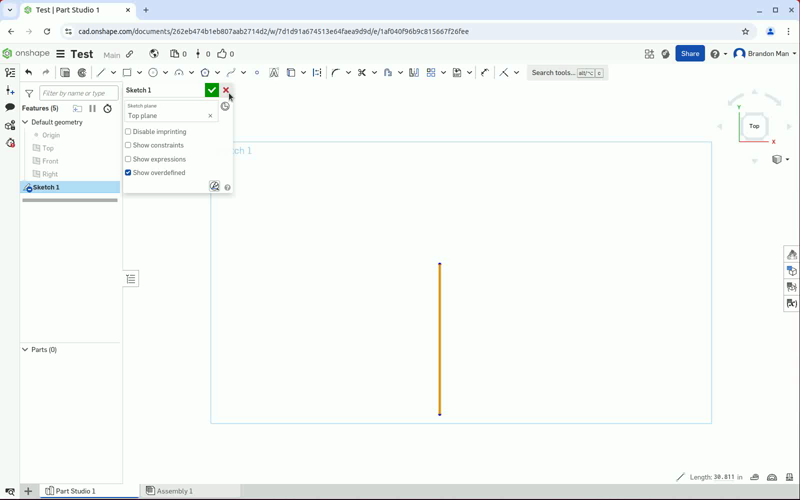
key(shift+h)
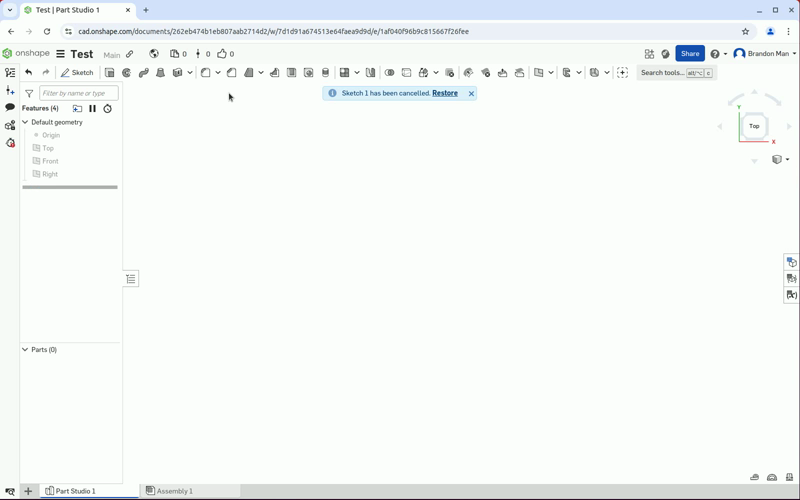
mouse_move(73, 352)
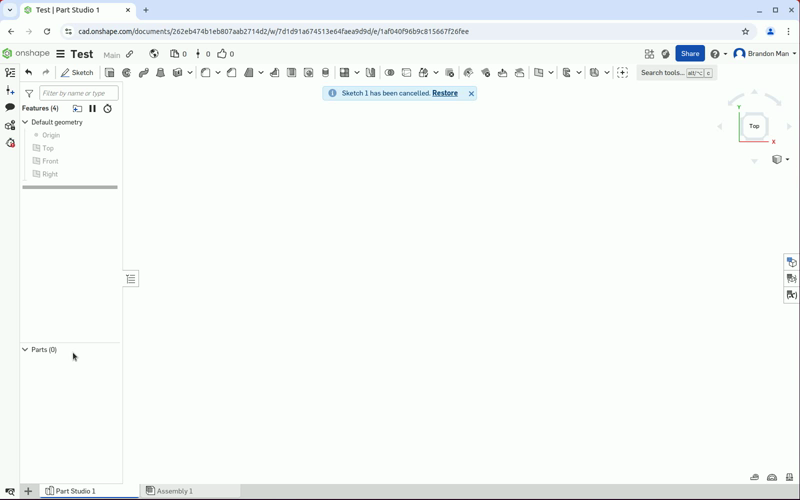
key(y)
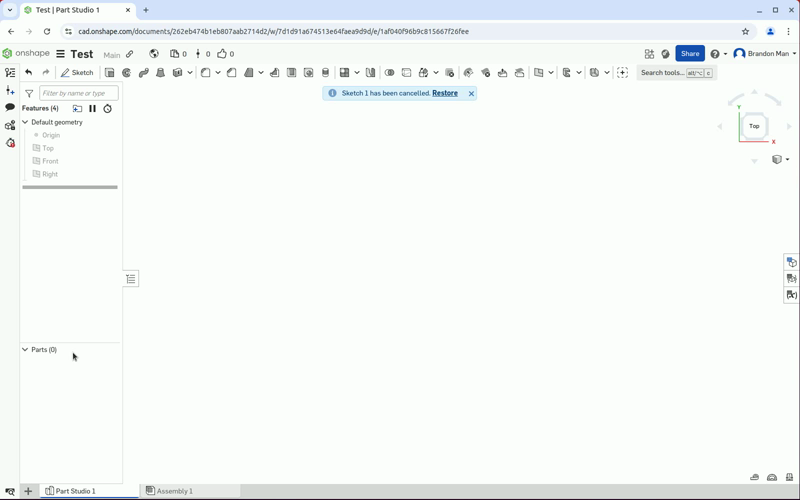
key(shift+p)
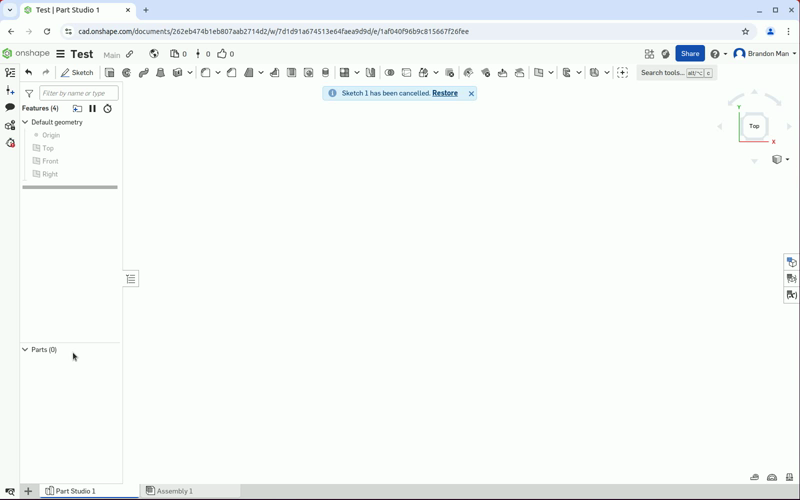
key(space)
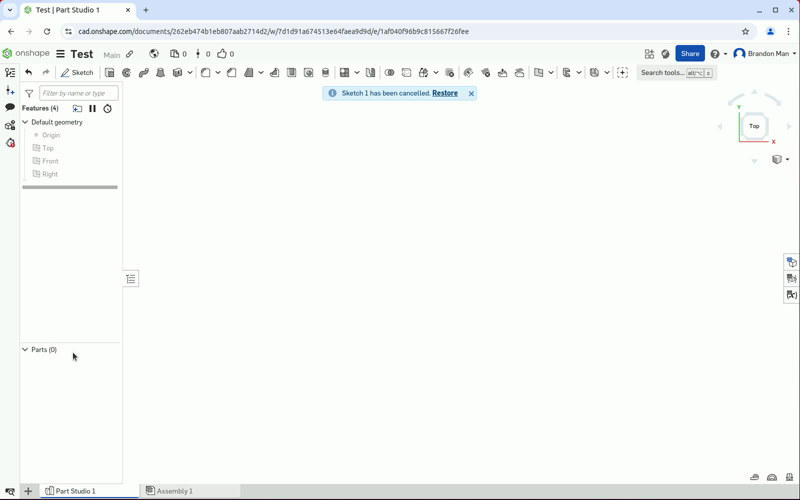
key_down(shift)
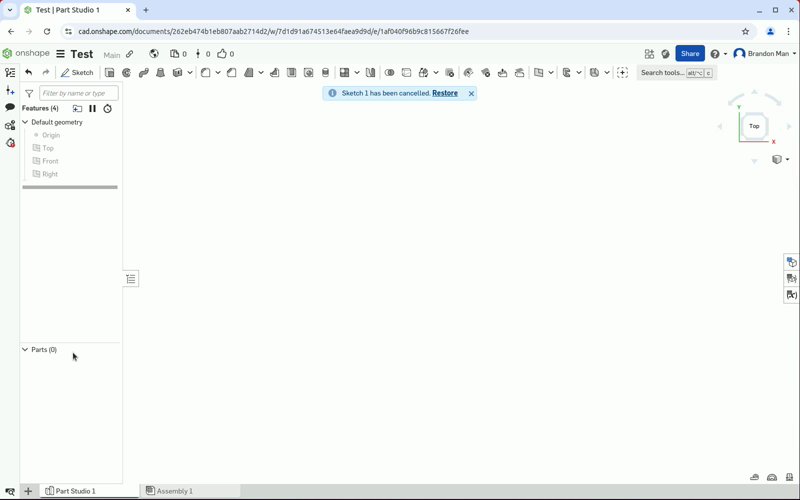
key(up)
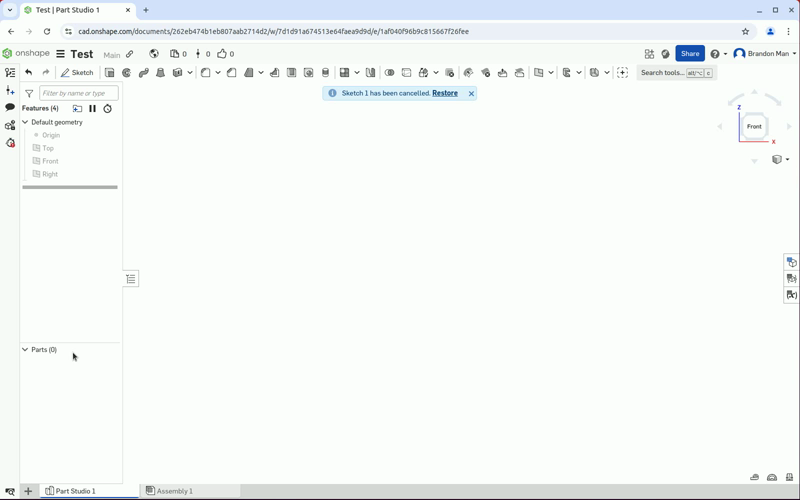
key_up(shift)
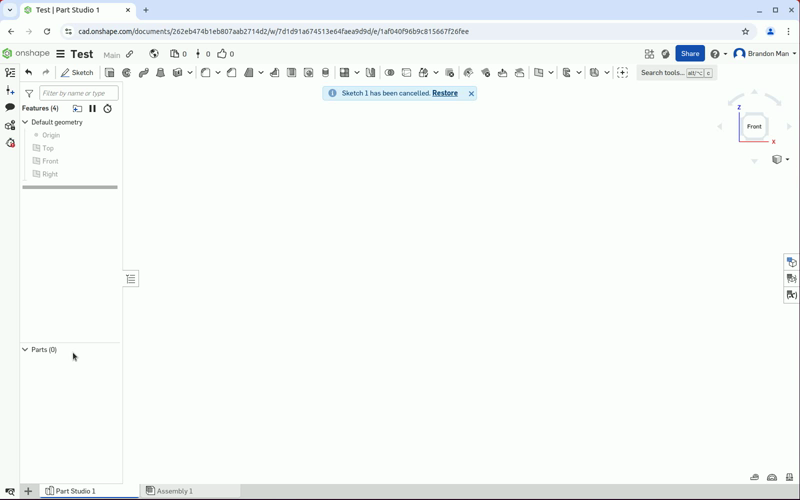
mouse_move(73, 352)
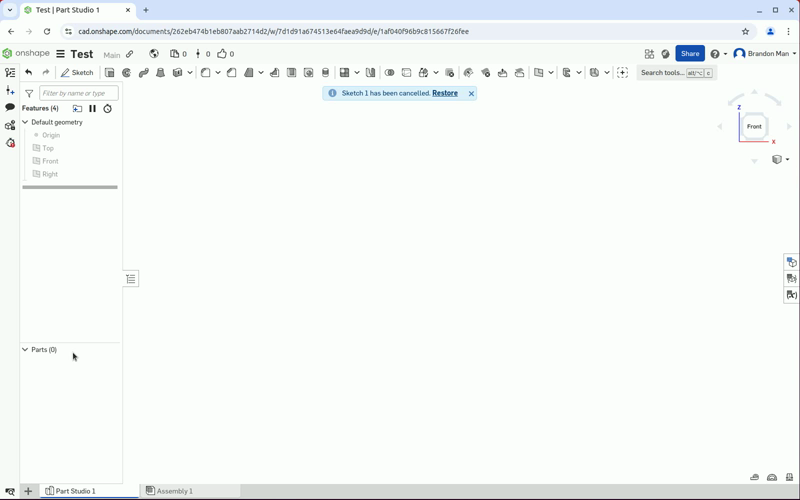
key(shift+y)
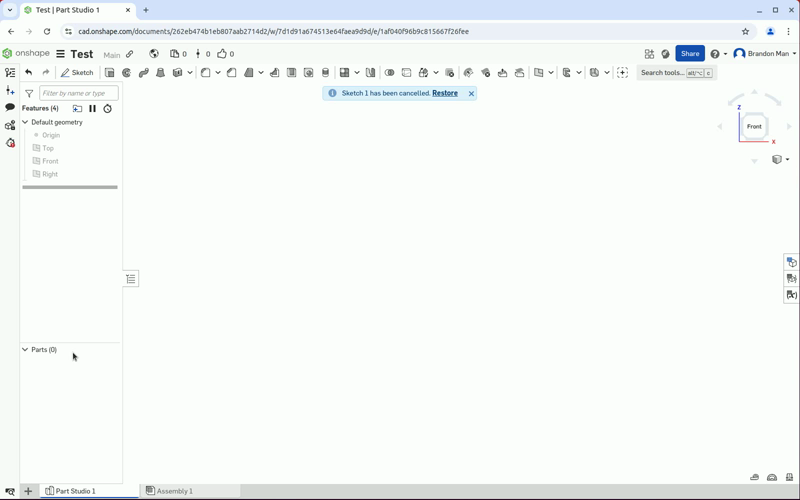
key(shift+s)
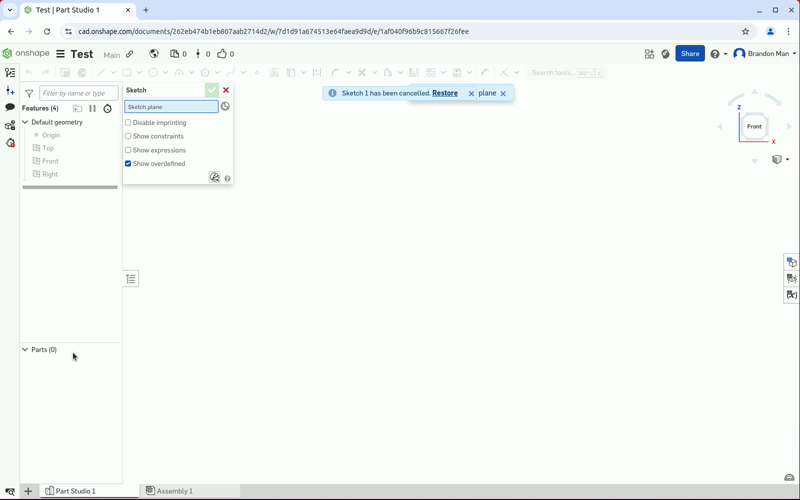
mouse_move(73, 163)
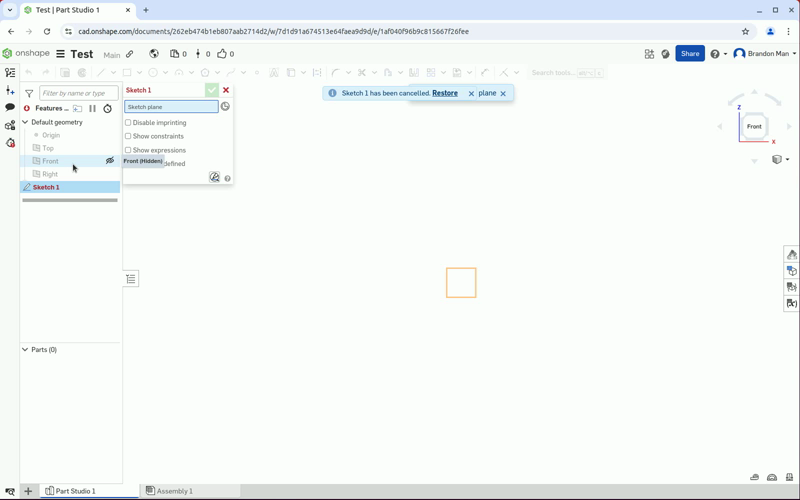
click(73, 163)
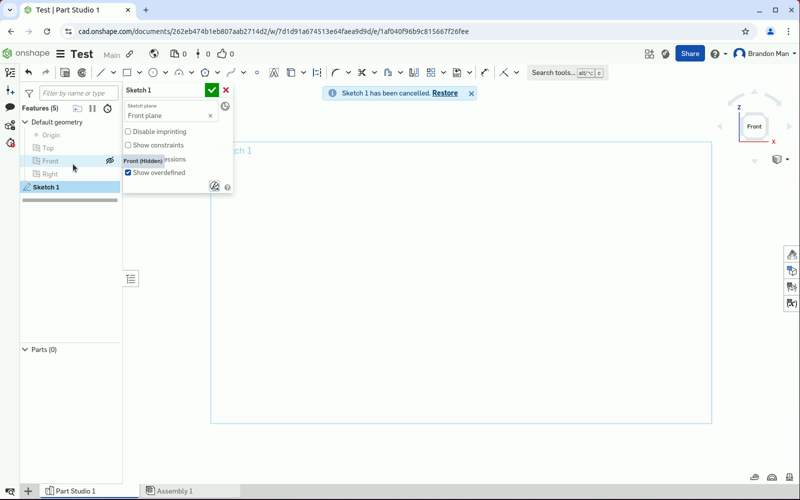
mouse_move(73, 352)
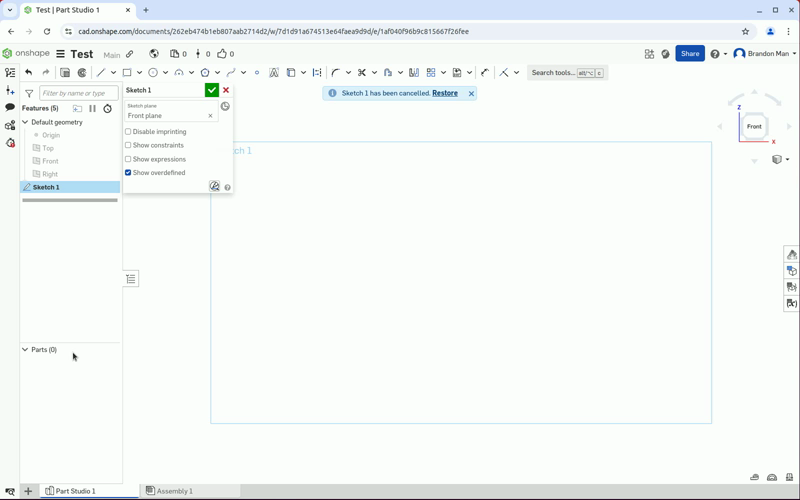
key(y)
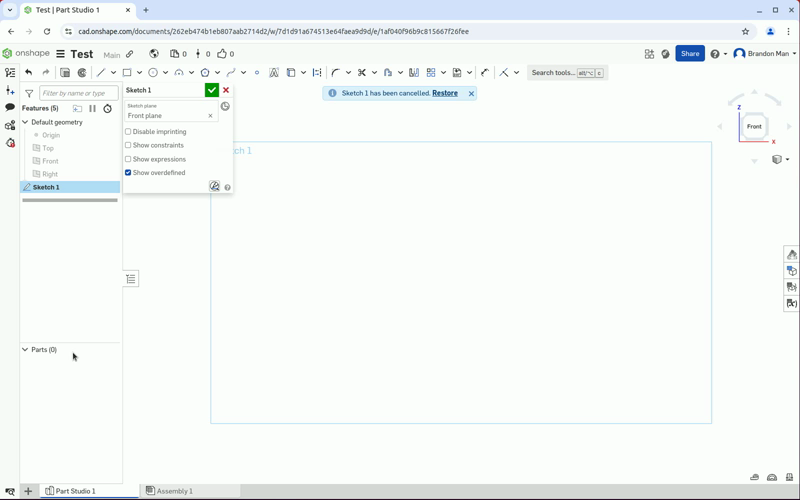
key(a)
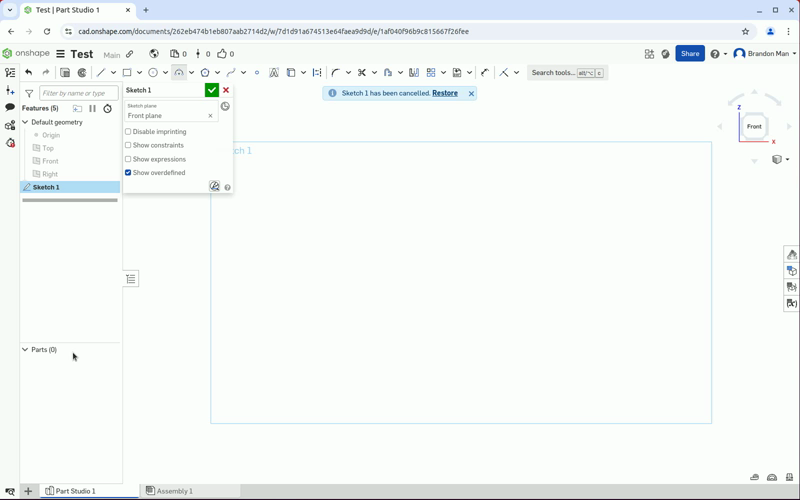
key_down(shift)
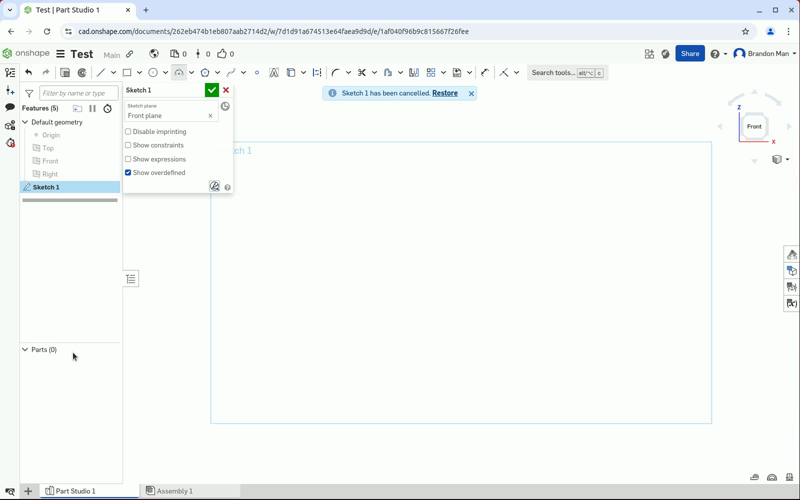
mouse_move(432, 185)
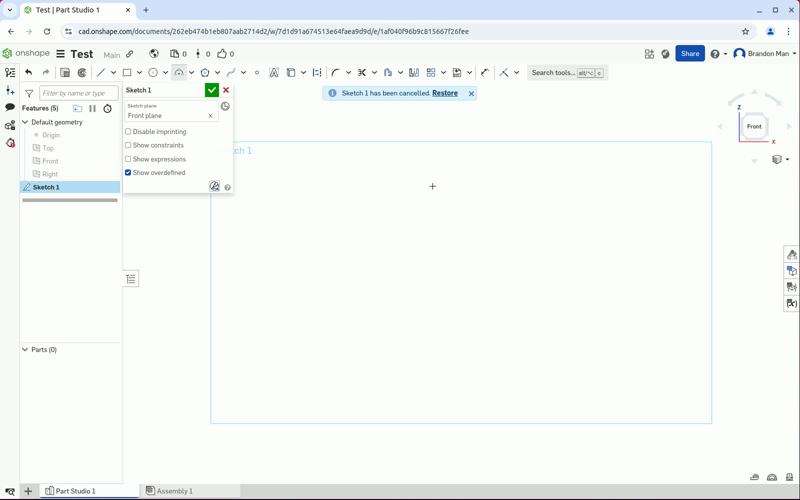
click(432, 185)
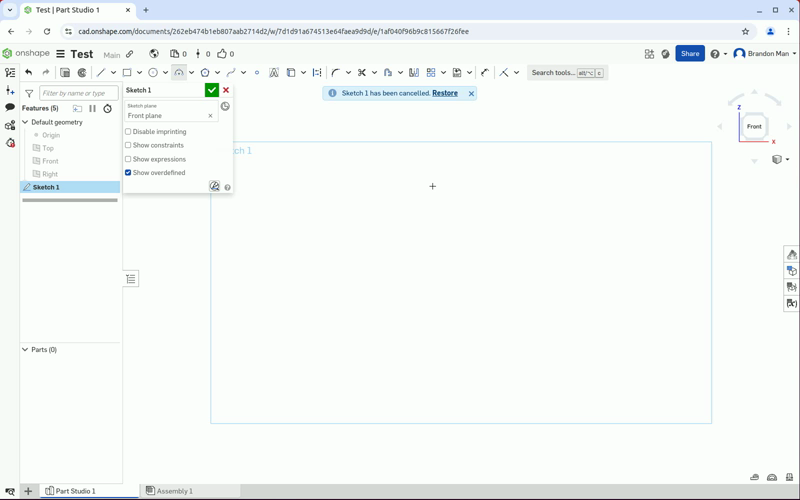
key_up(shift)
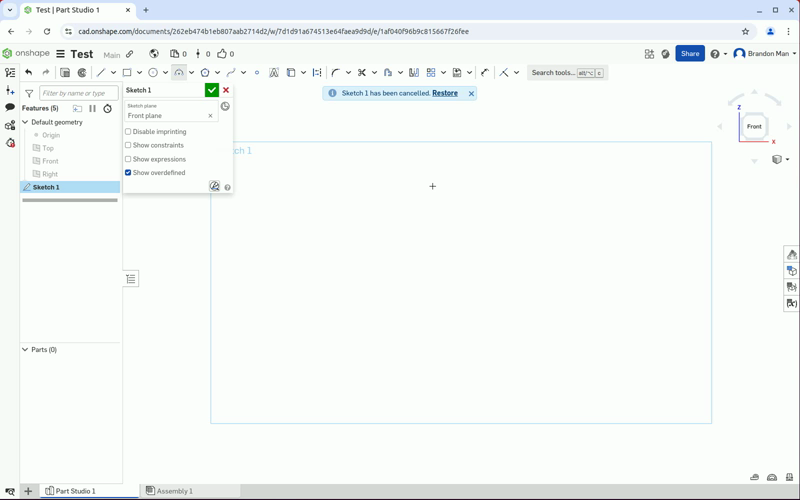
key_down(shift)
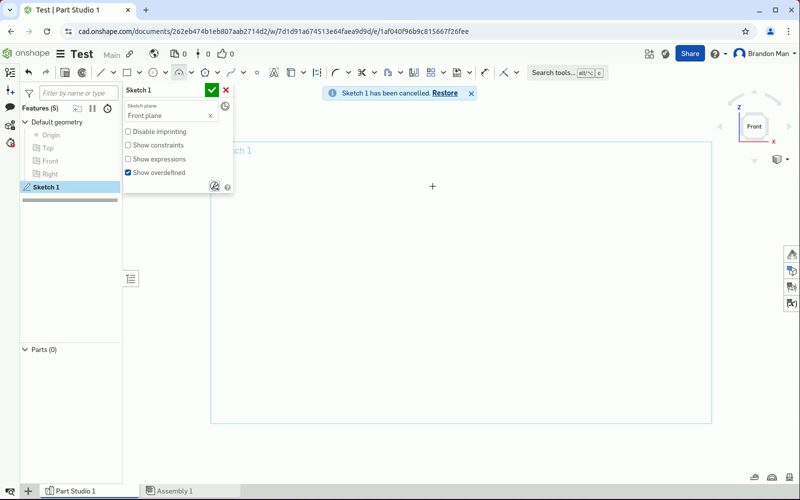
mouse_move(448, 185)
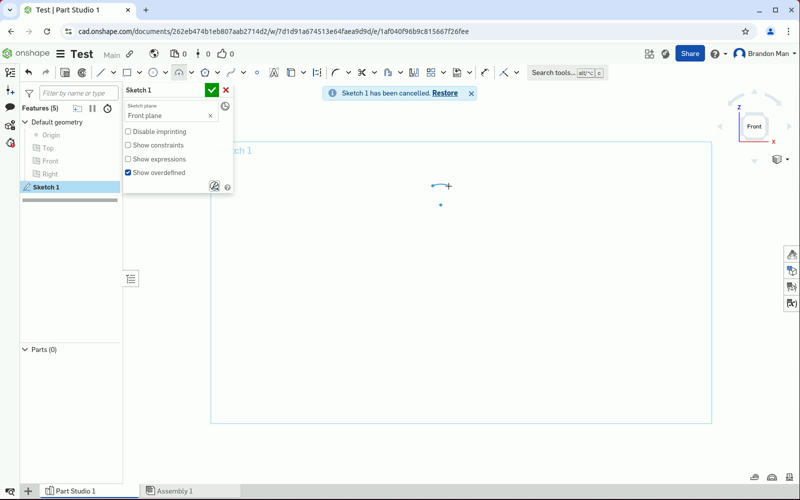
click(448, 185)
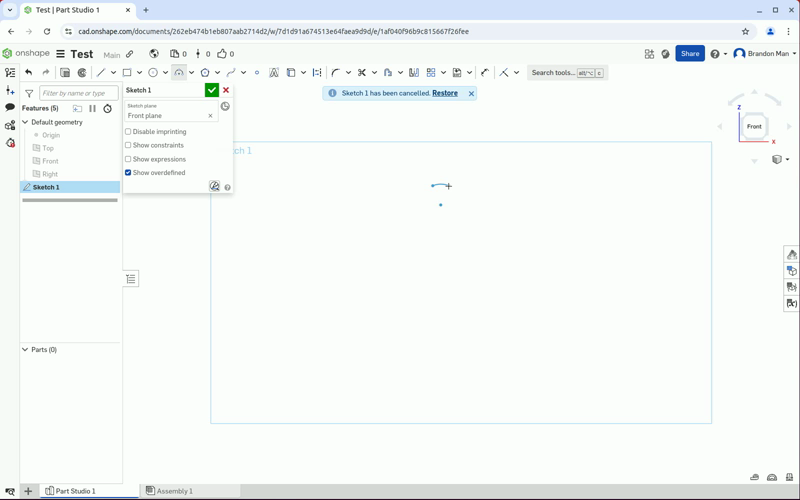
mouse_move(440, 193)
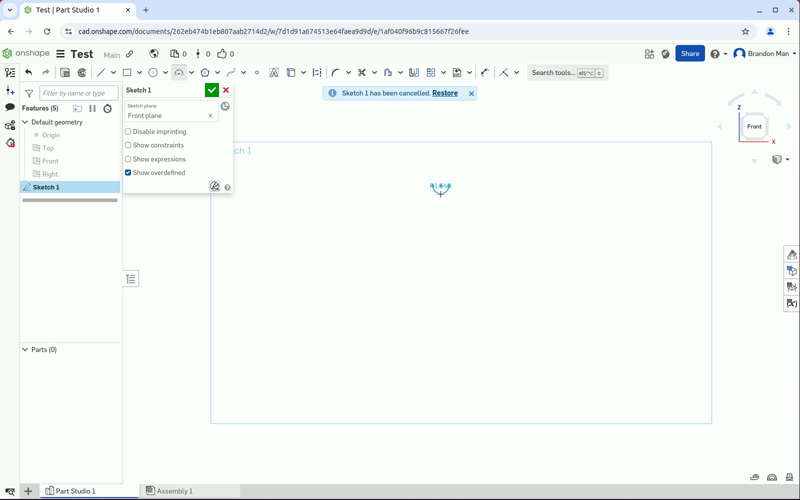
click(440, 193)
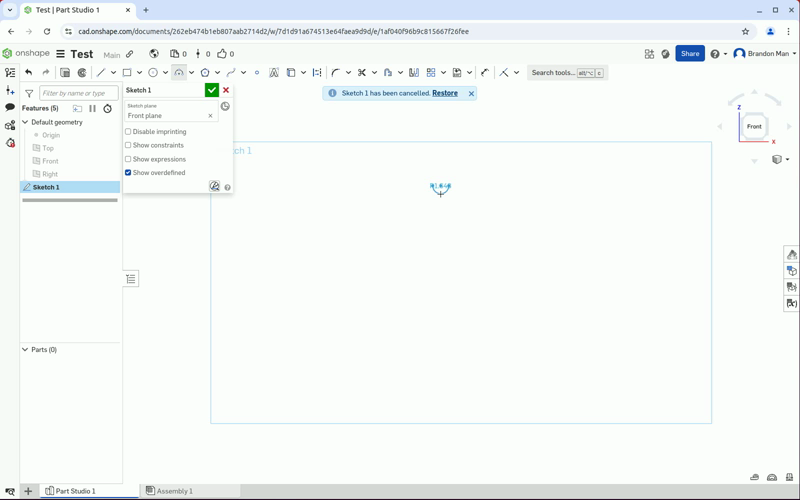
key_up(shift)
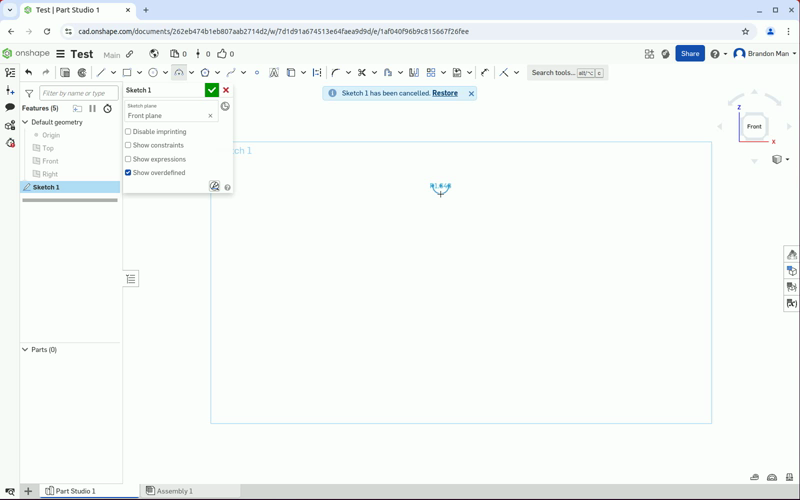
key(esc)
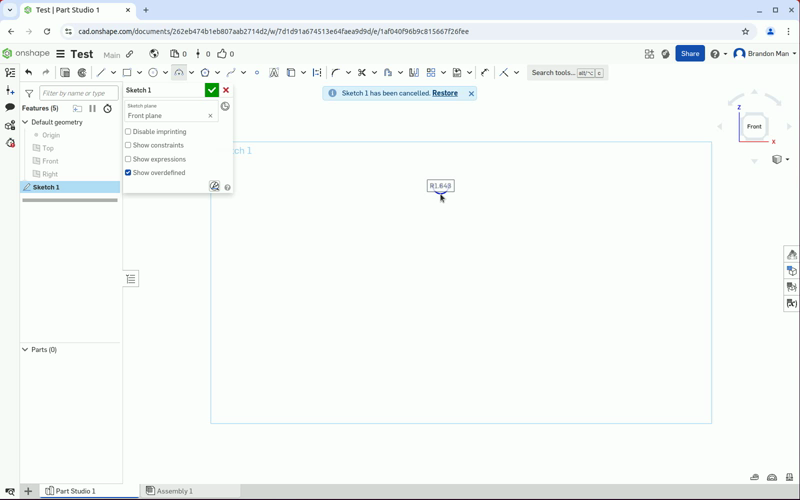
key(l)
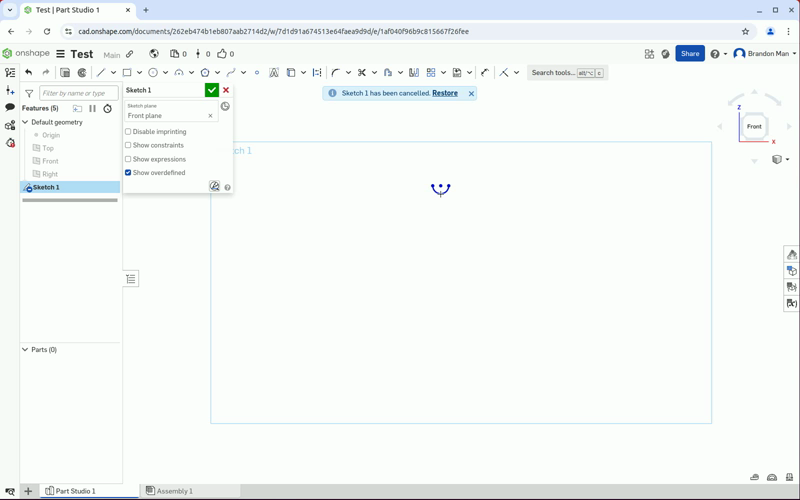
mouse_move(448, 185)
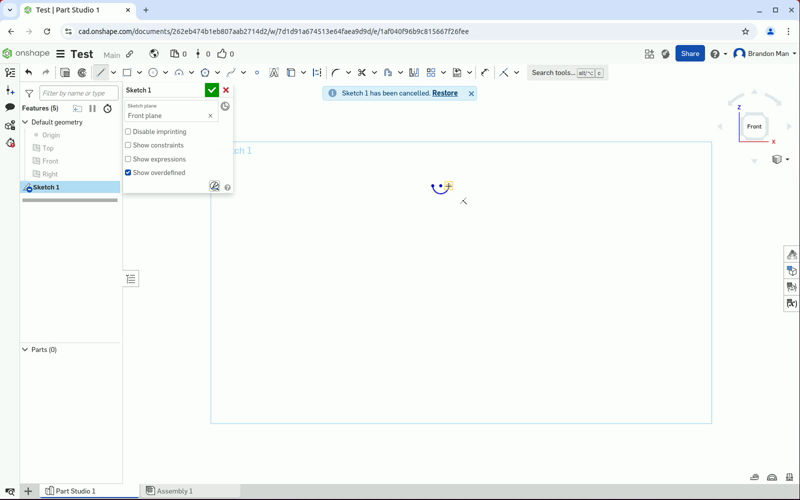
click(448, 185)
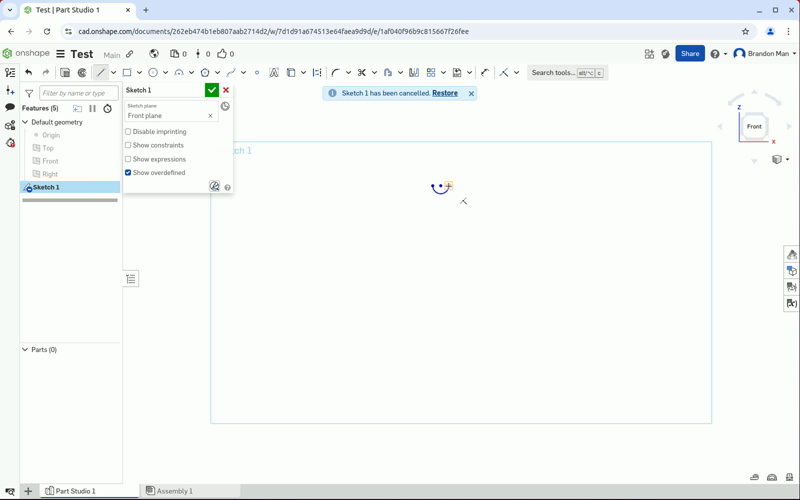
mouse_move(478, 185)
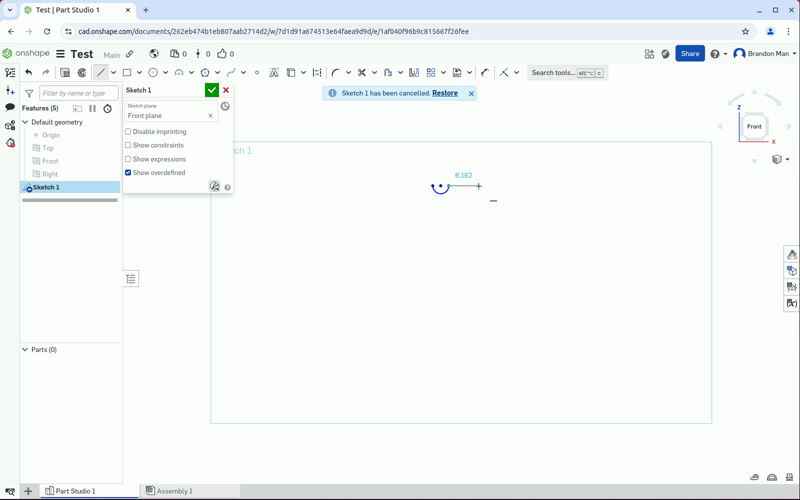
key_down(shift)
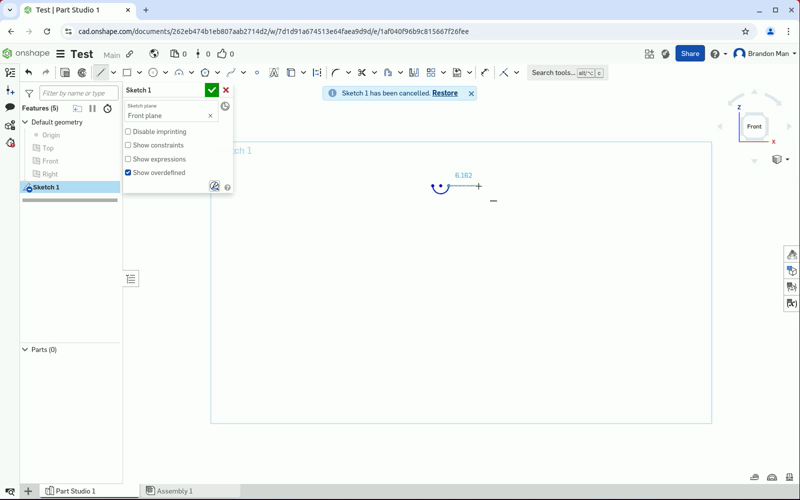
mouse_move(432, 185)
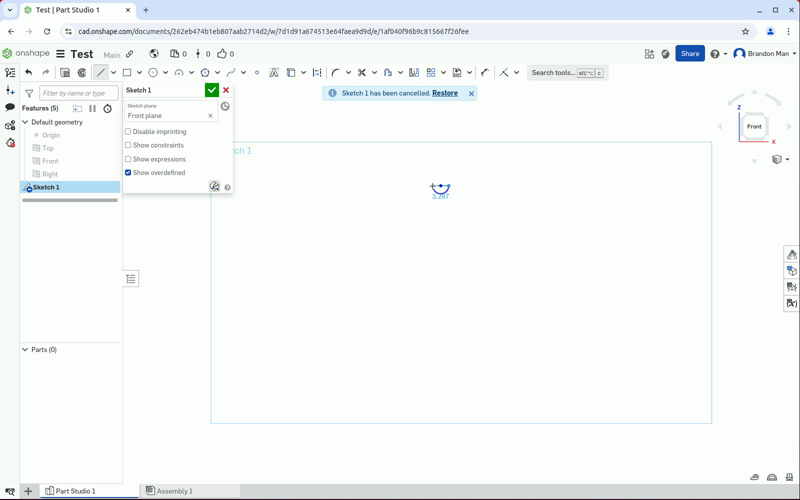
key_up(shift)
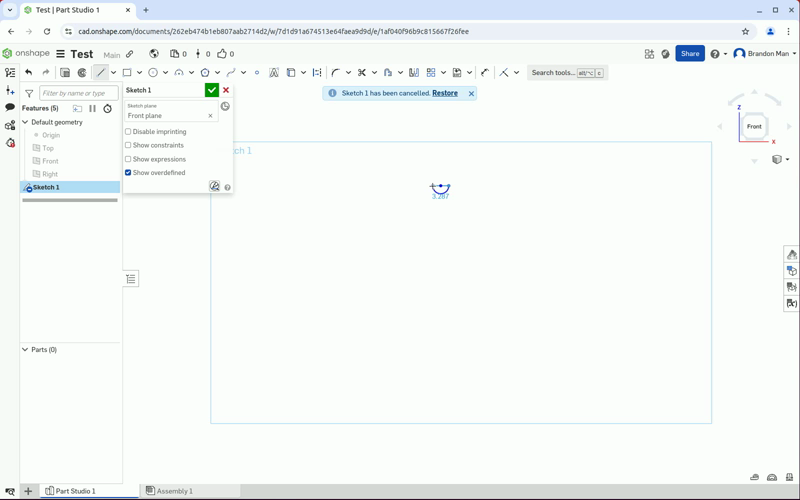
click(432, 185)
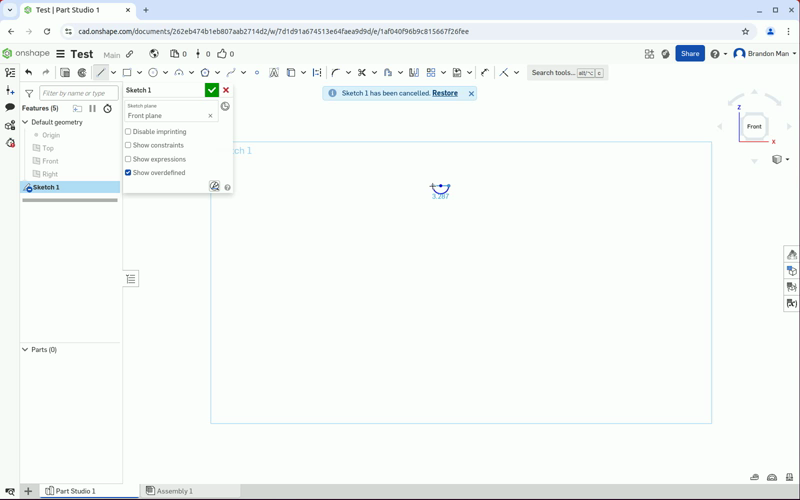
key(esc)
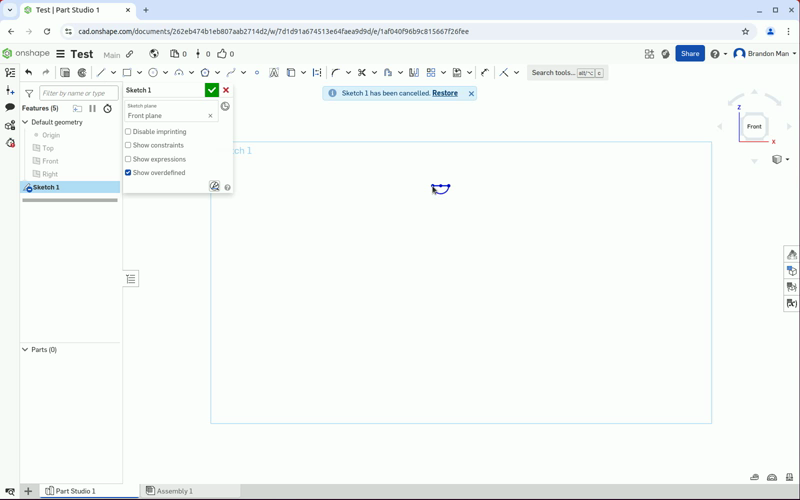
mouse_move(447, 186)
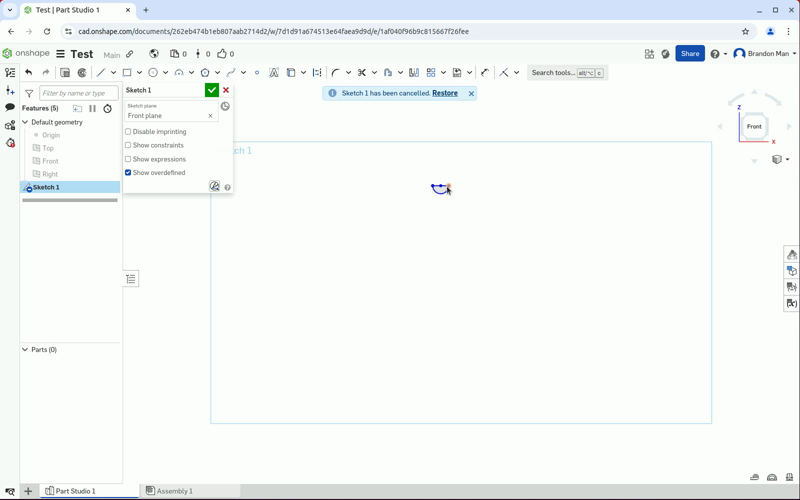
scroll(6)
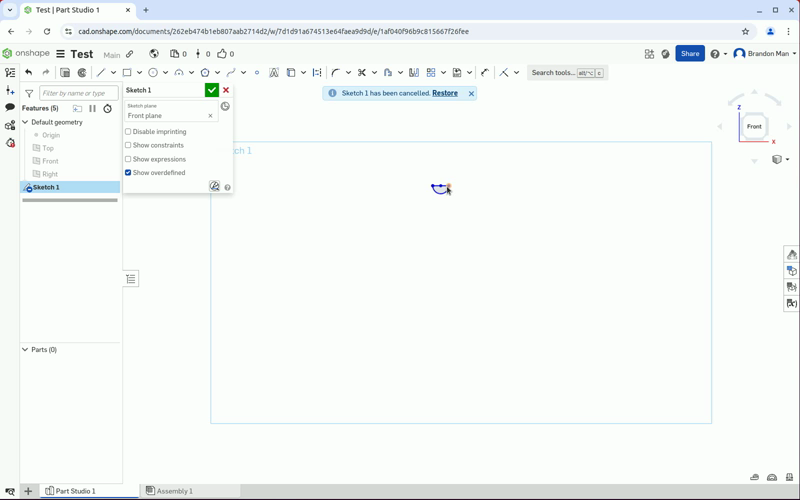
scroll(6)
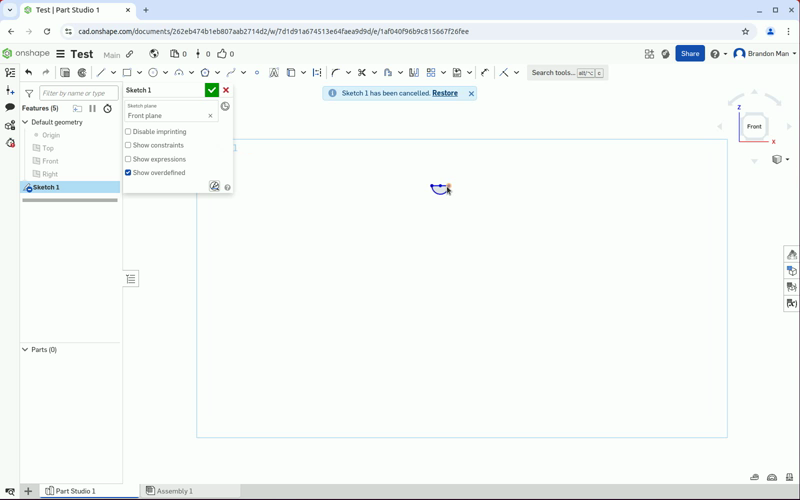
scroll(6)
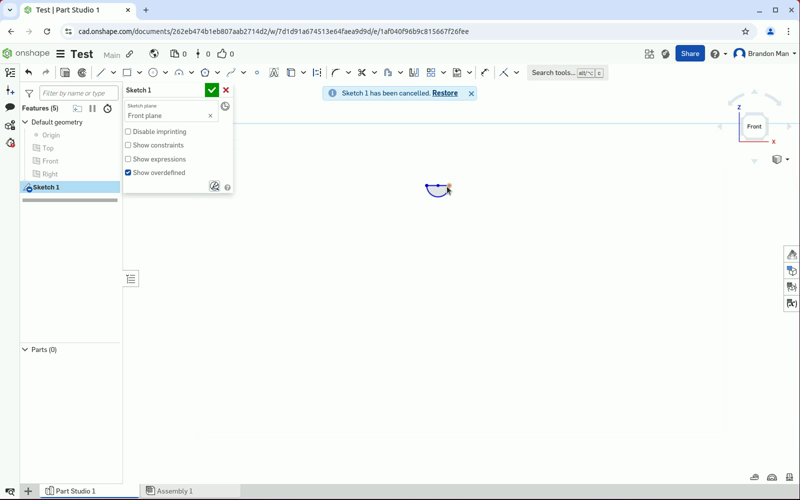
scroll(6)
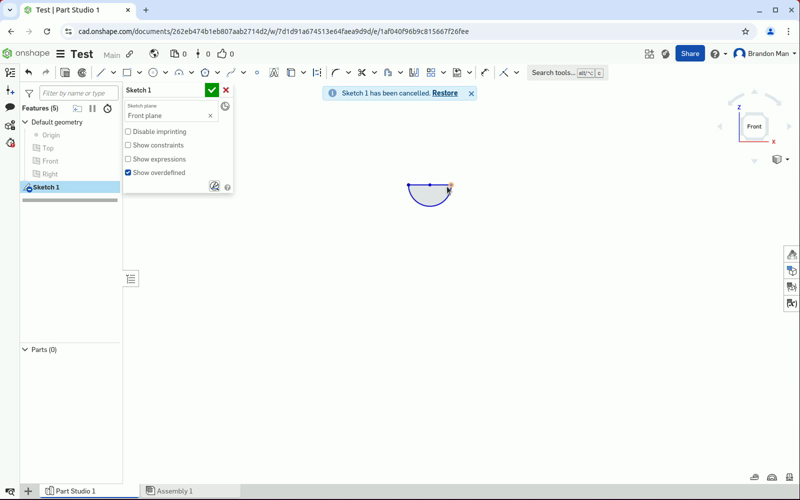
scroll(6)
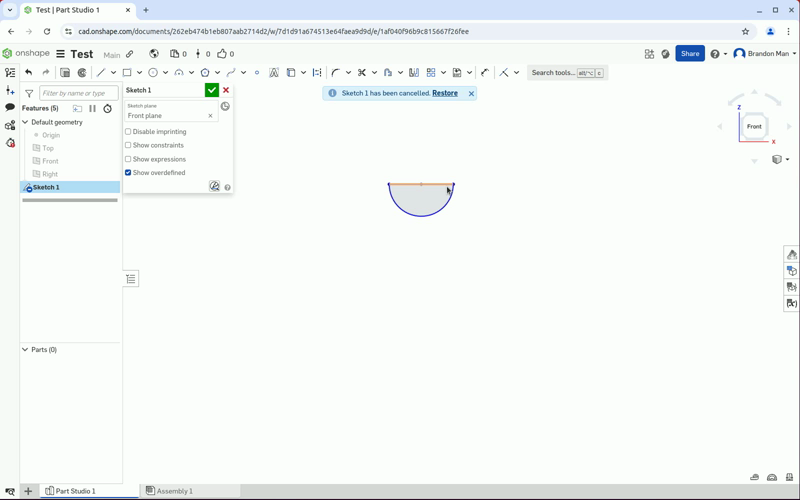
scroll(6)
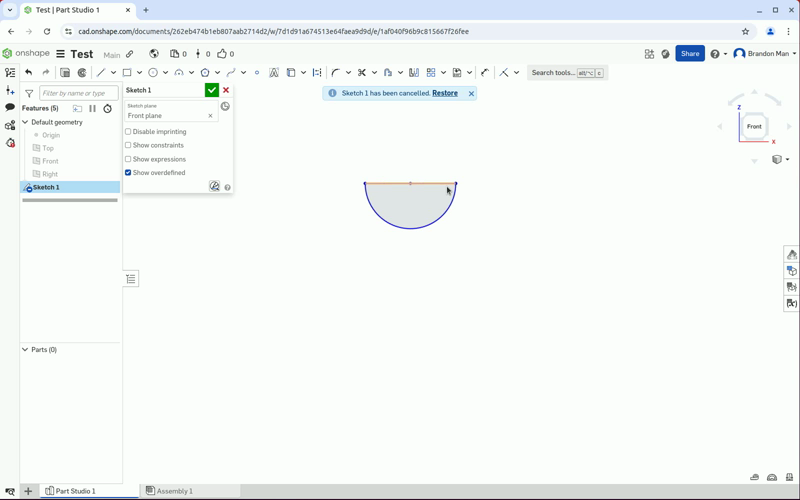
scroll(6)
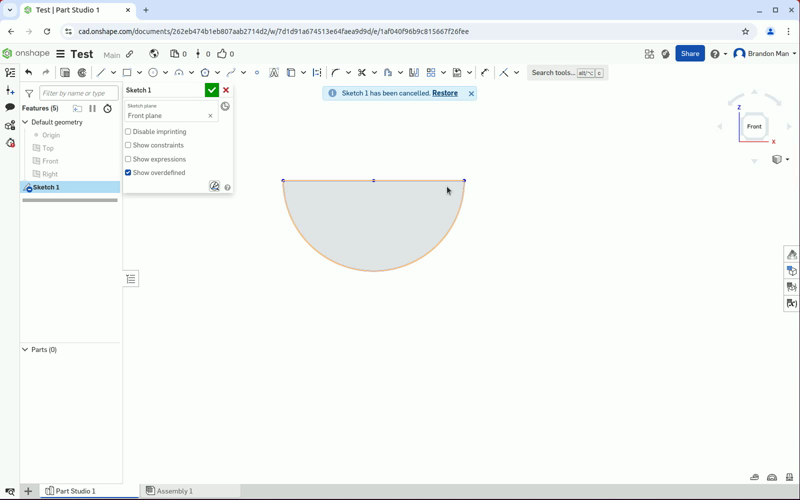
click(447, 186)
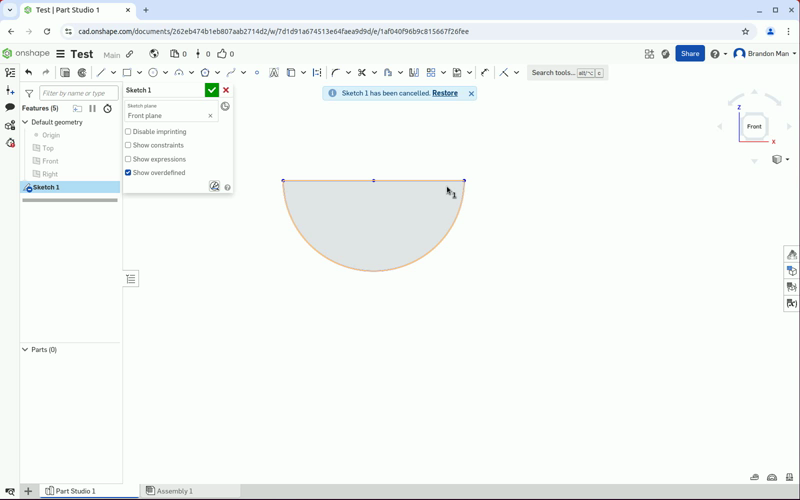
scroll(-6)
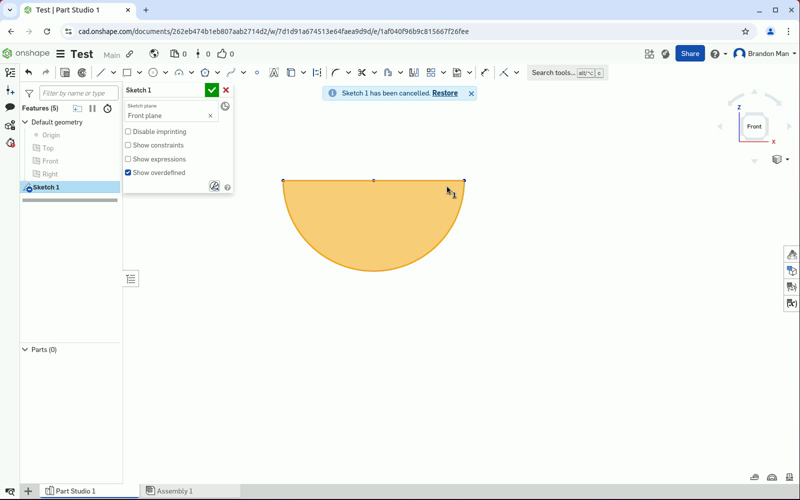
scroll(-6)
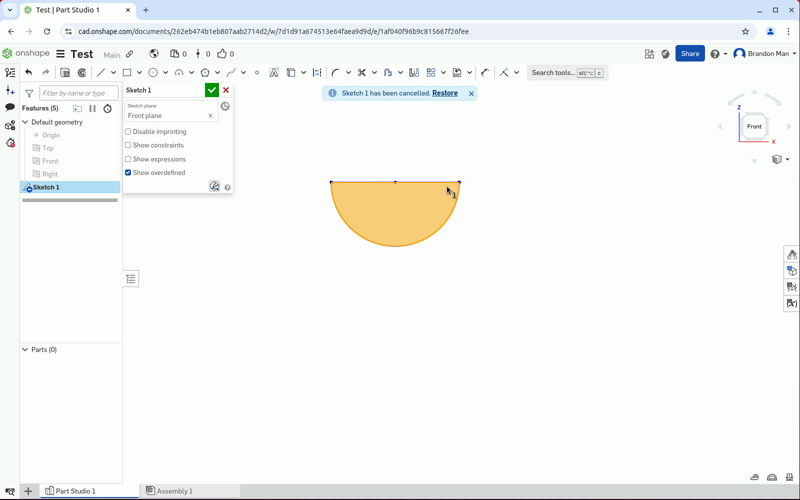
scroll(-6)
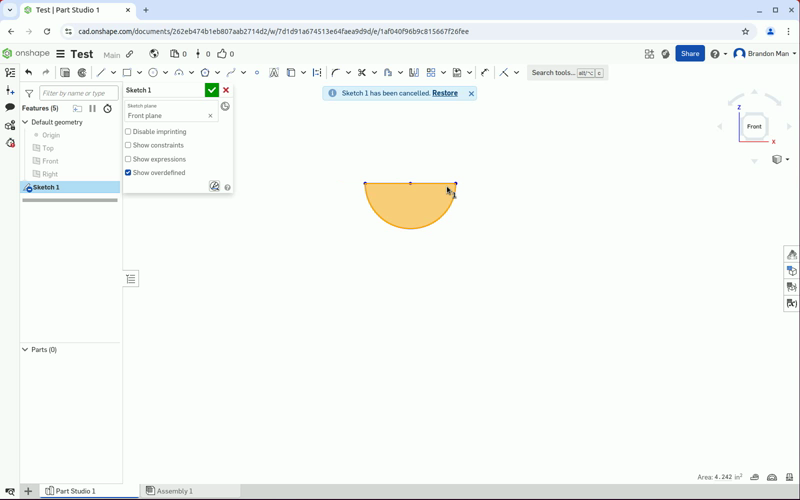
scroll(-6)
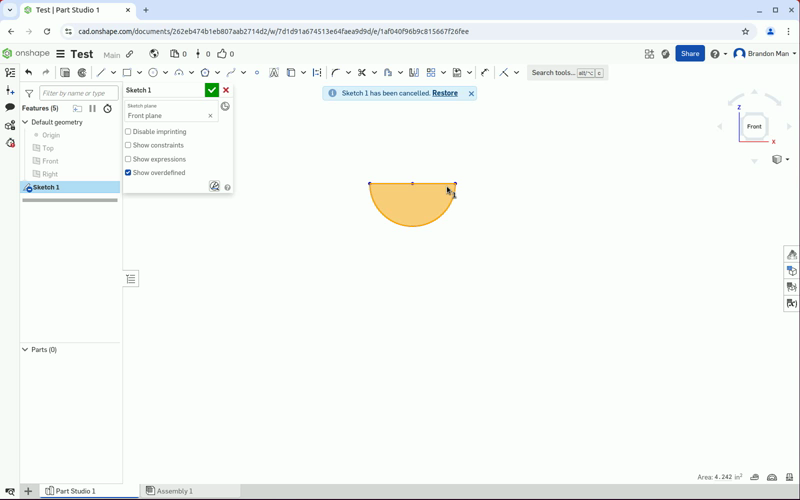
scroll(-6)
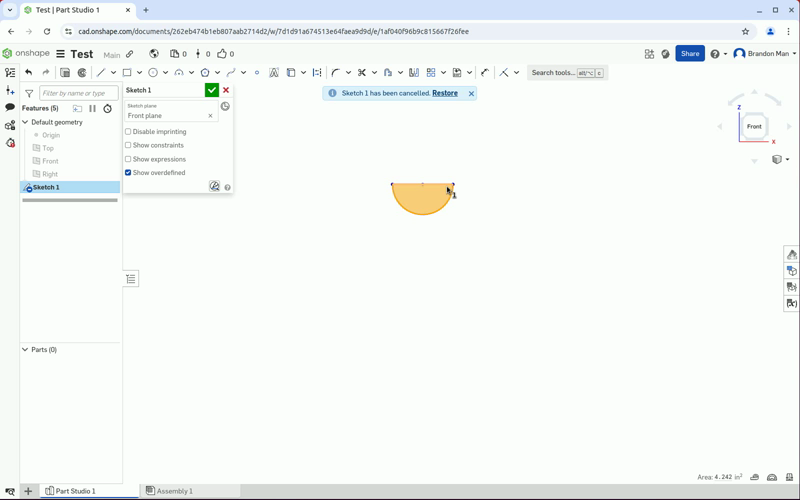
scroll(-6)
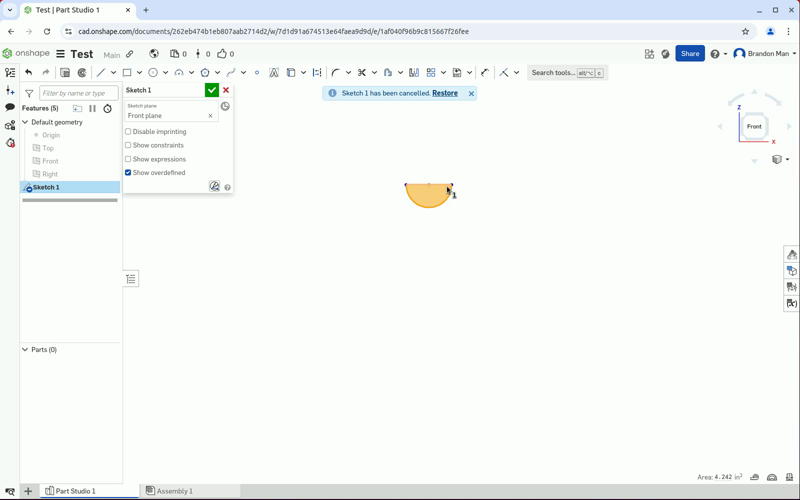
scroll(-6)
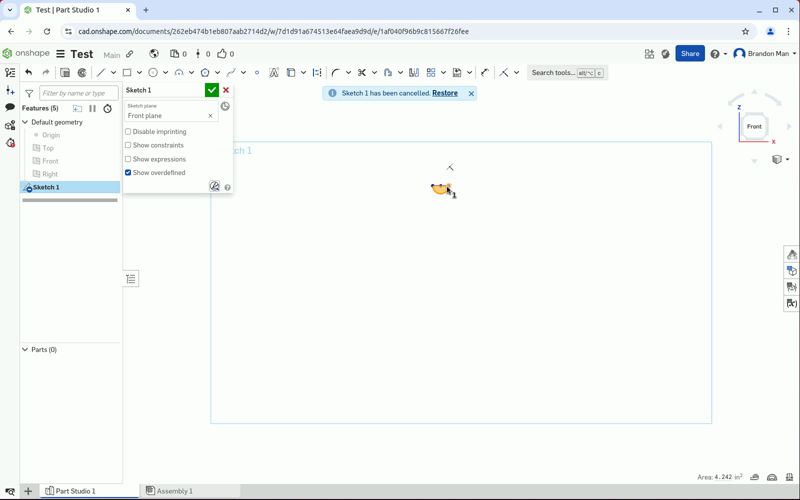
mouse_move(73, 352)
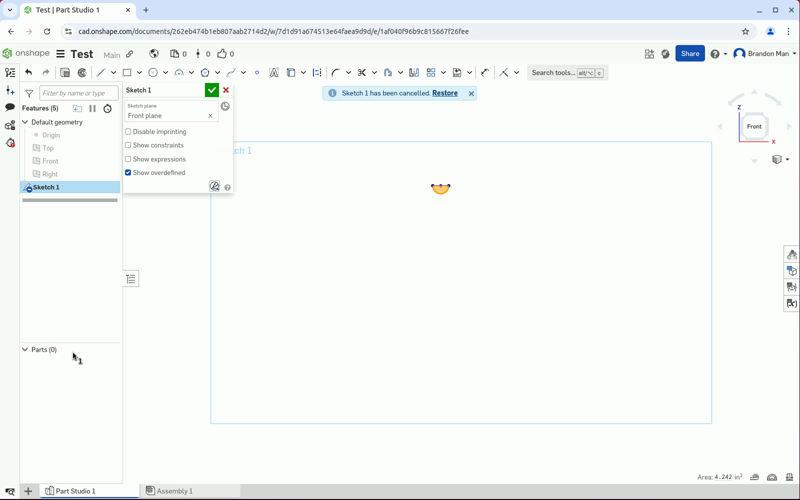
key(shift+y)
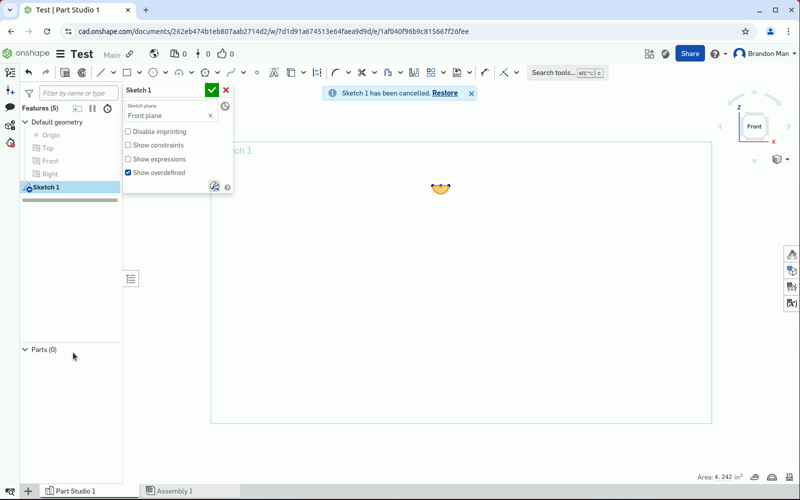
key(shift+e)
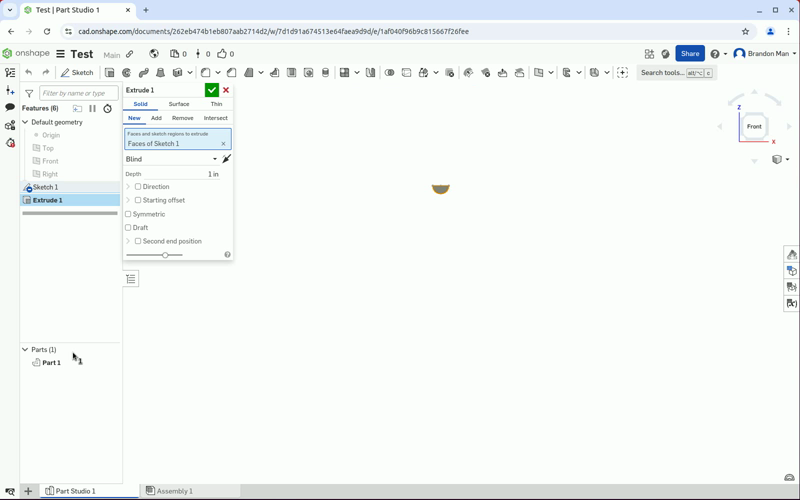
mouse_move(143, 106)
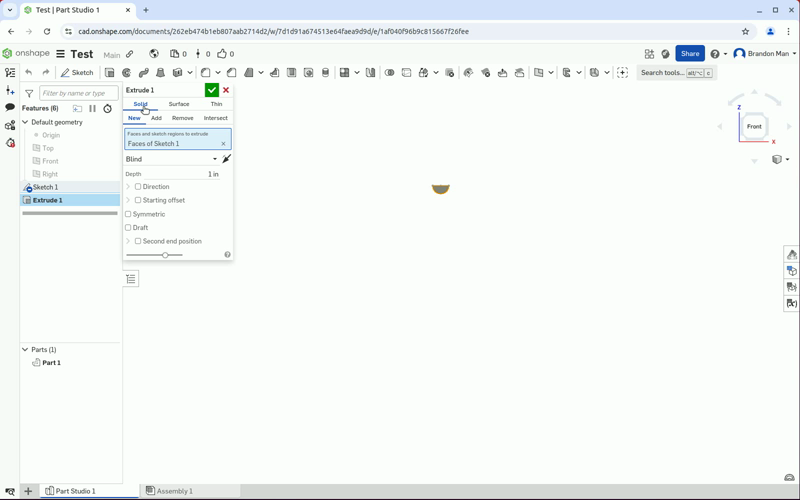
click(143, 106)
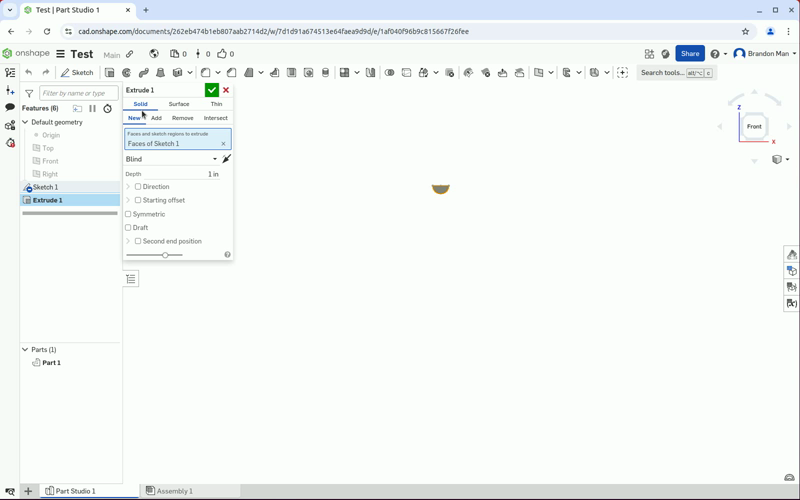
mouse_move(137, 120)
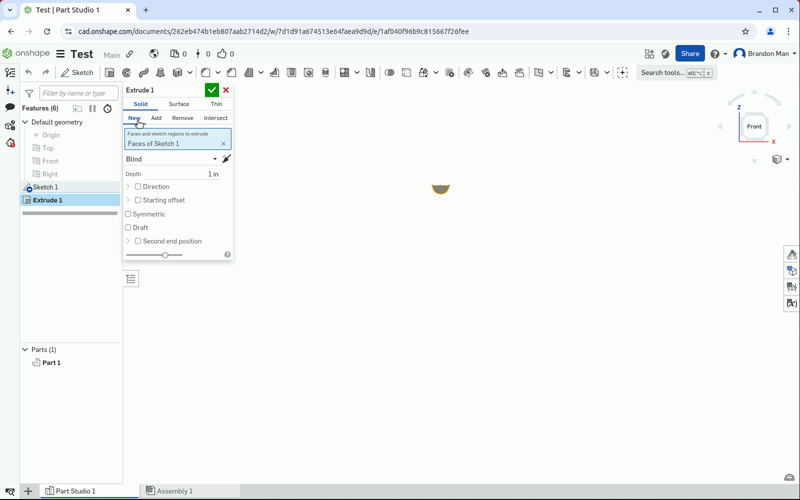
click(137, 120)
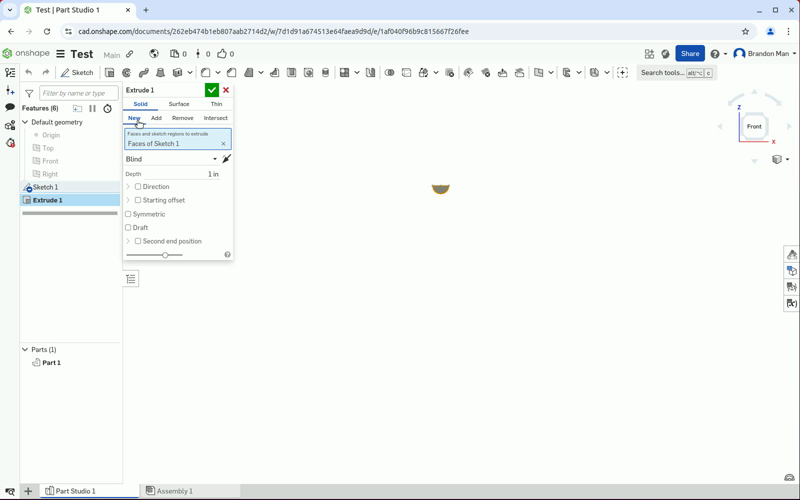
key(tab, 4)
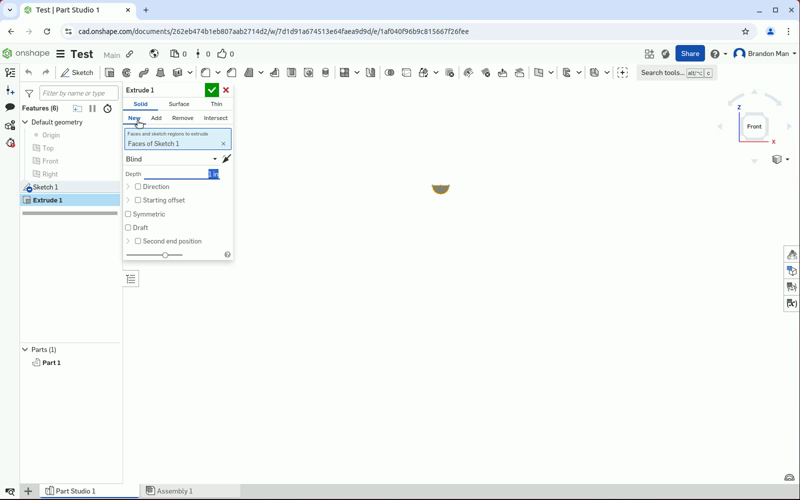
text(0.241)
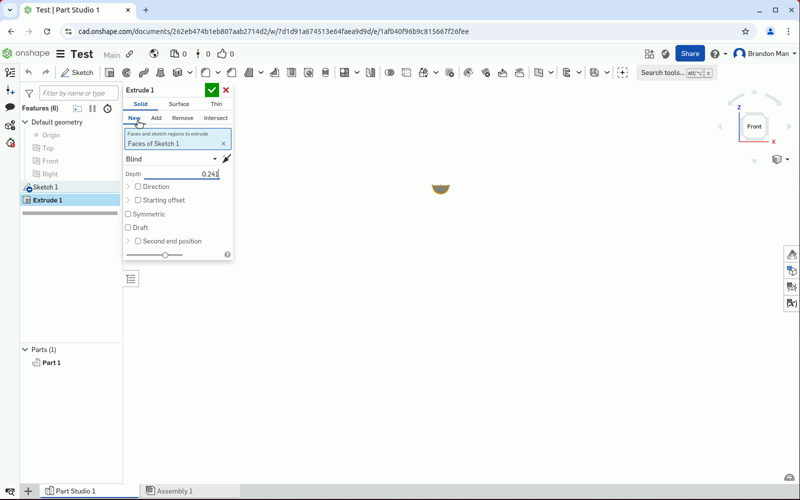
key(enter)
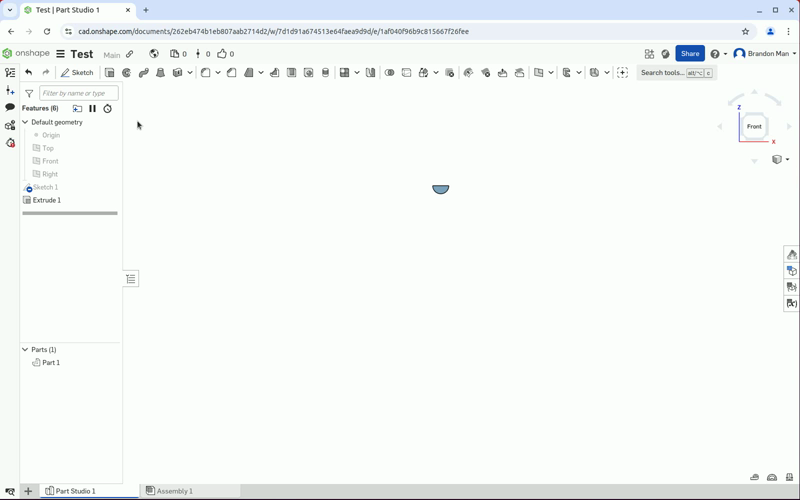
key(shift+h)
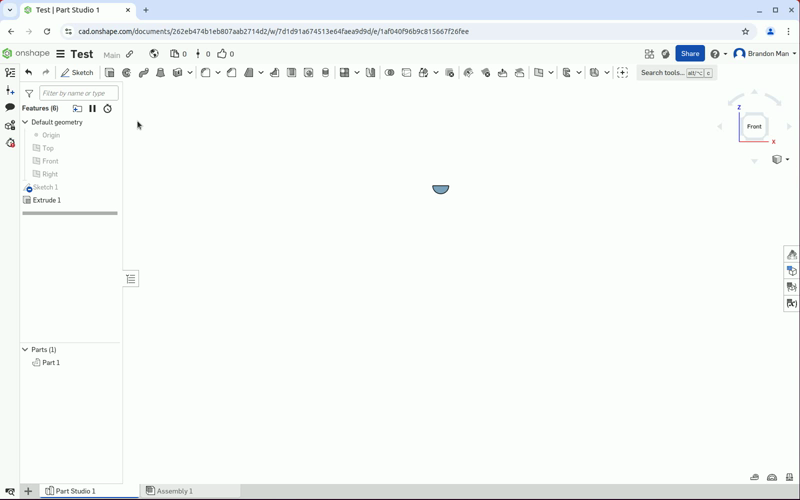
key(shift+h)
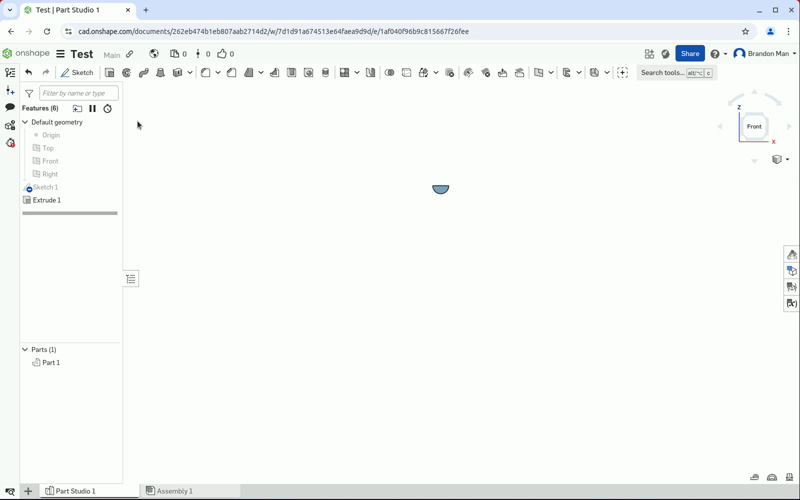
mouse_move(73, 189)
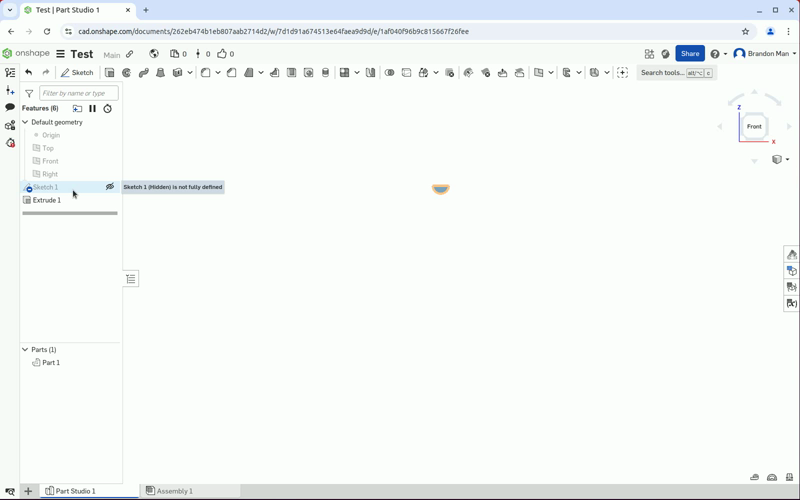
click(73, 189)
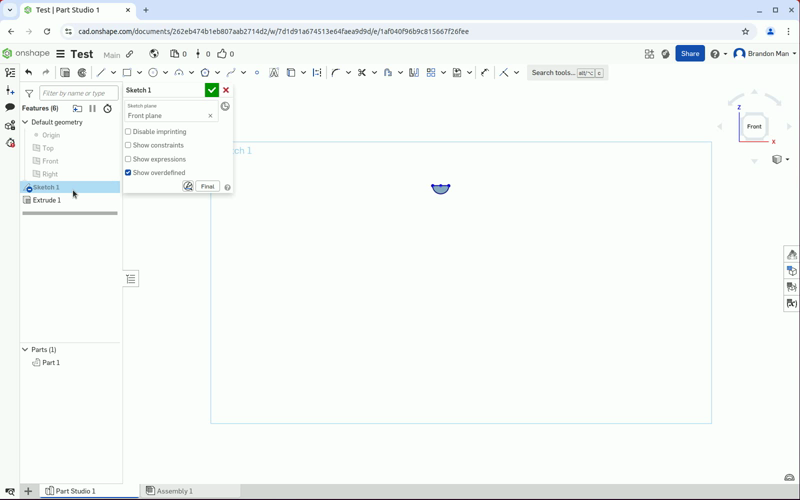
mouse_move(229, 92)
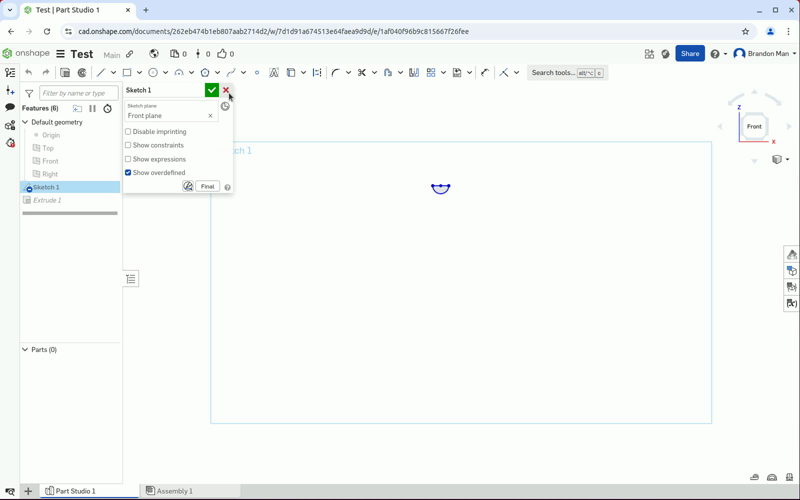
click(229, 92)
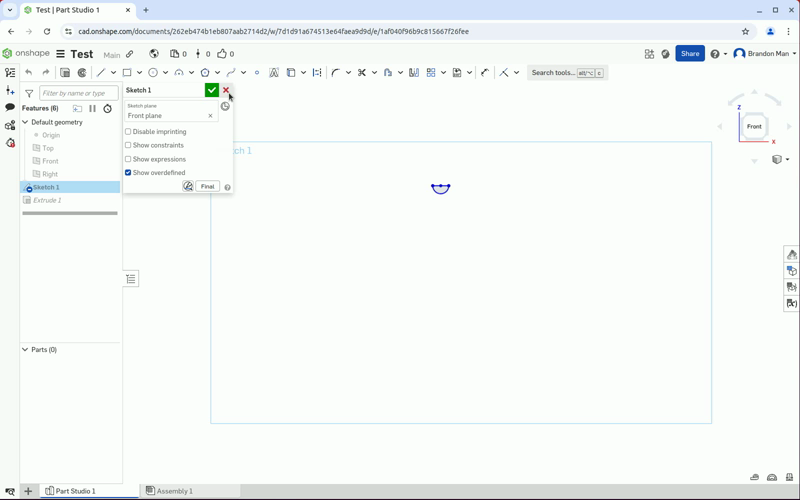
key(shift+s)
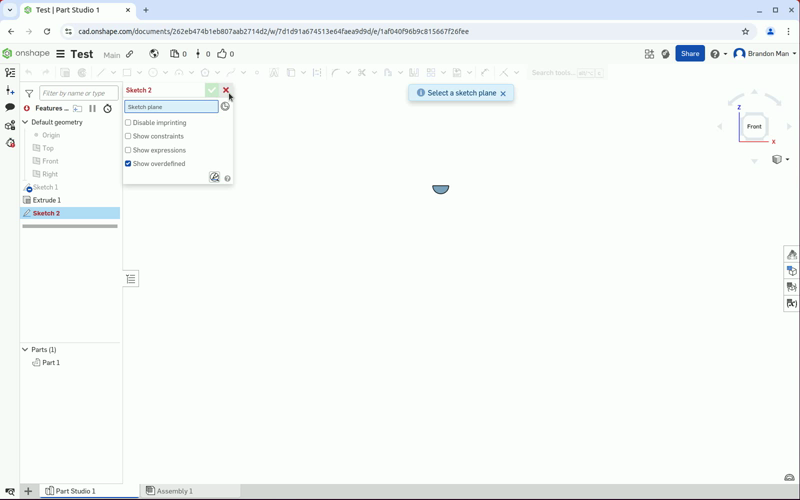
mouse_move(73, 163)
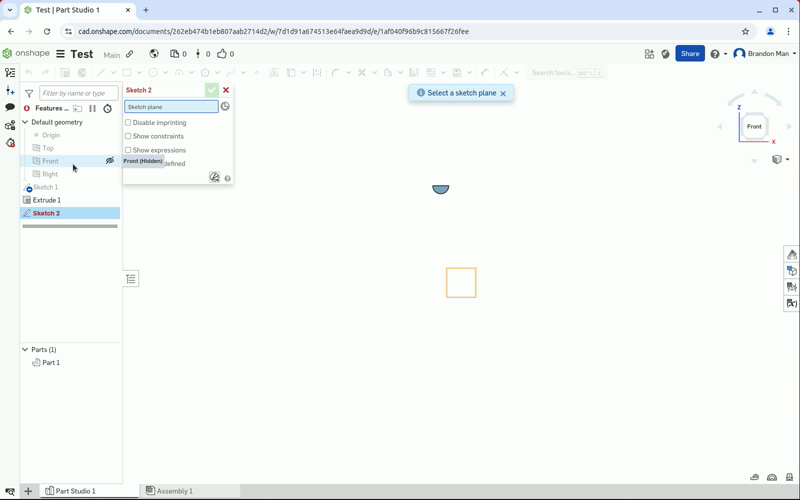
click(73, 163)
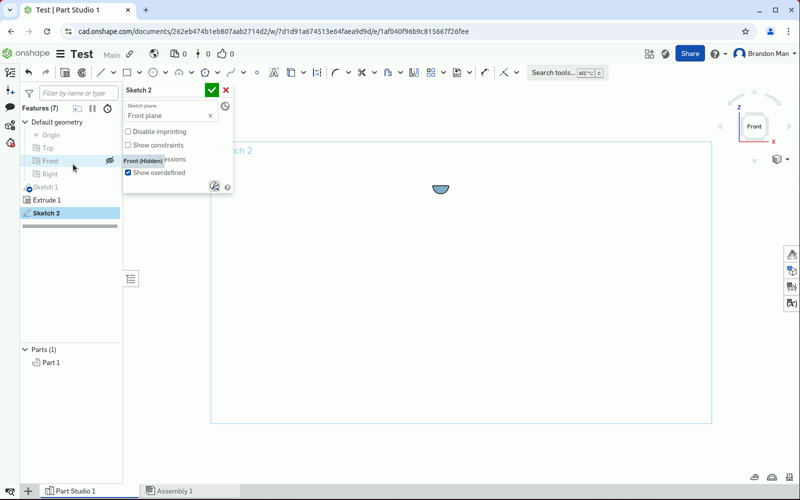
mouse_move(73, 352)
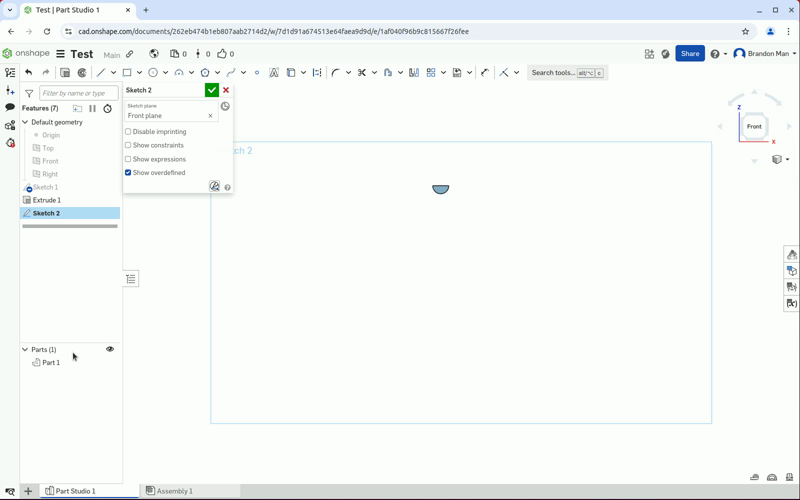
key(y)
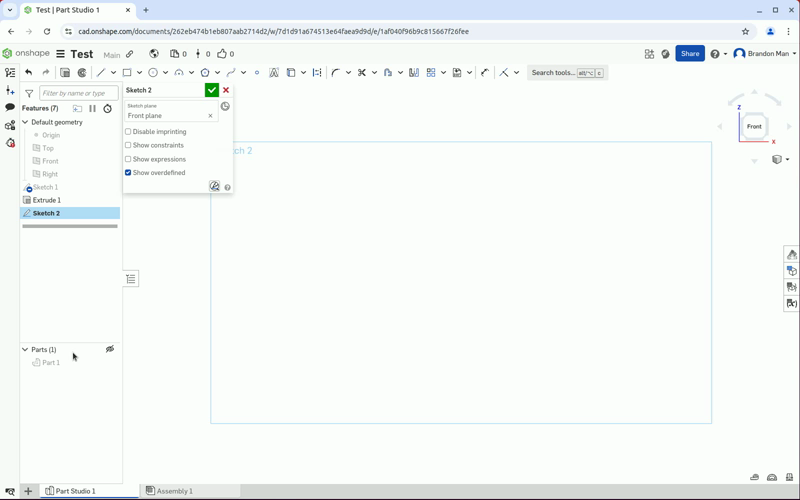
key(l)
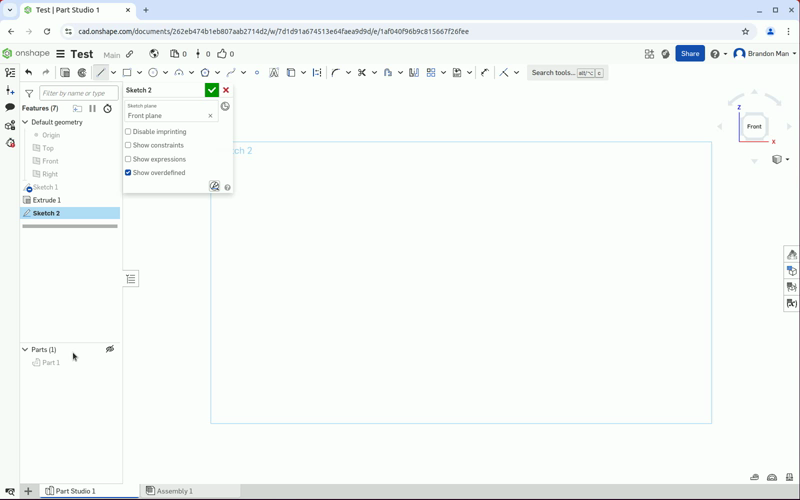
key_down(shift)
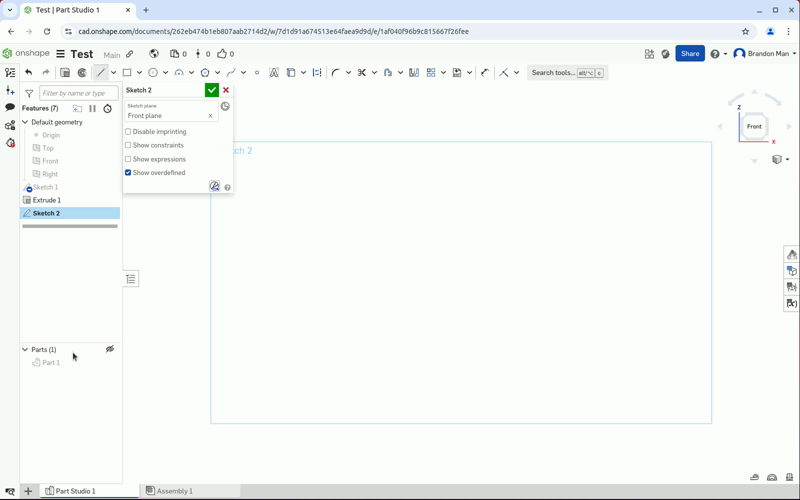
mouse_move(432, 395)
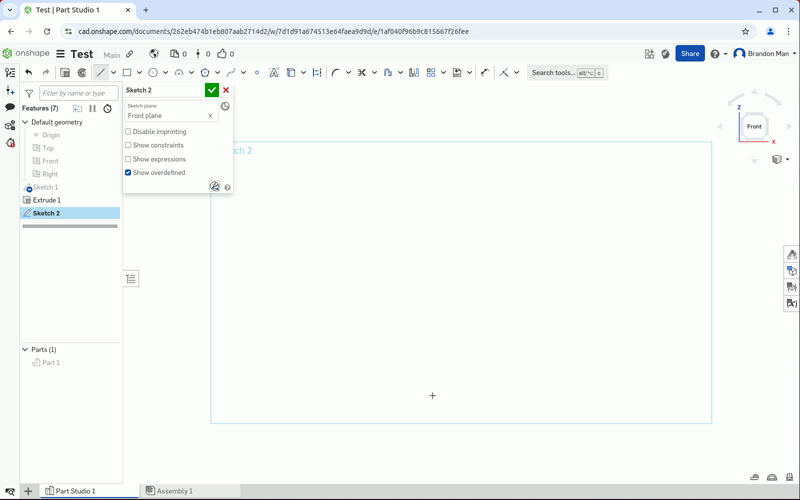
click(432, 395)
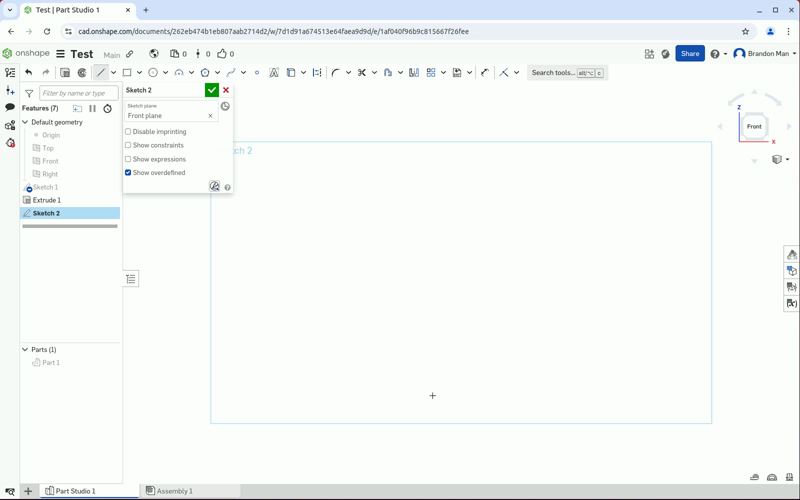
key_up(shift)
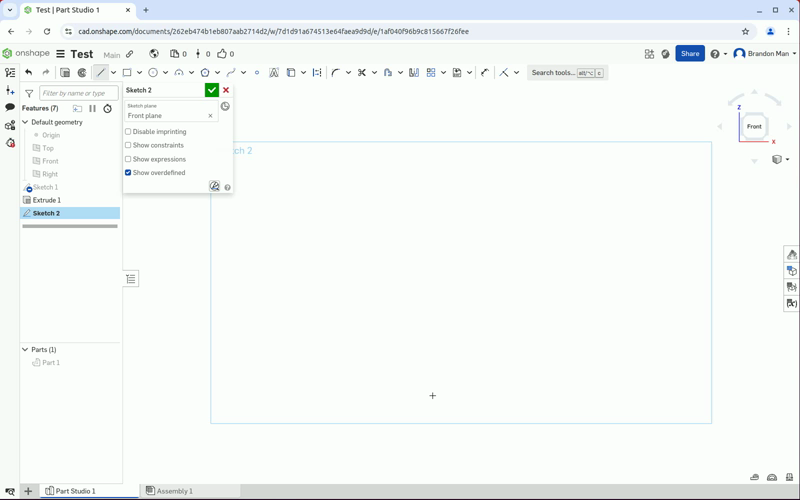
key_down(shift)
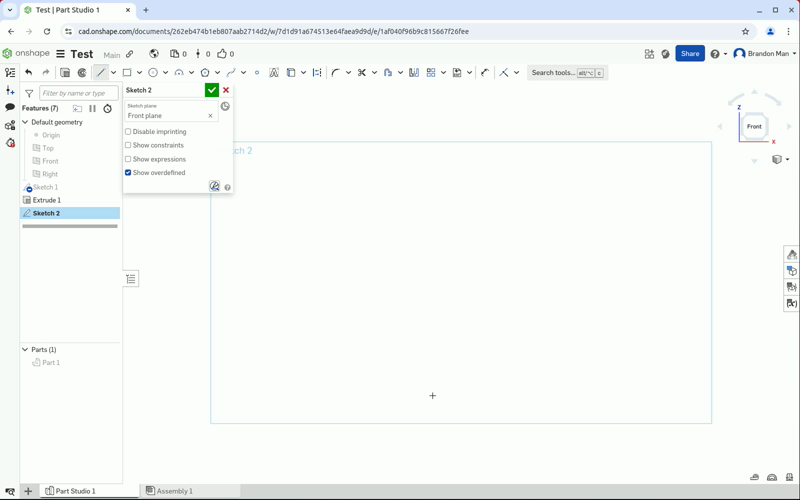
mouse_move(462, 395)
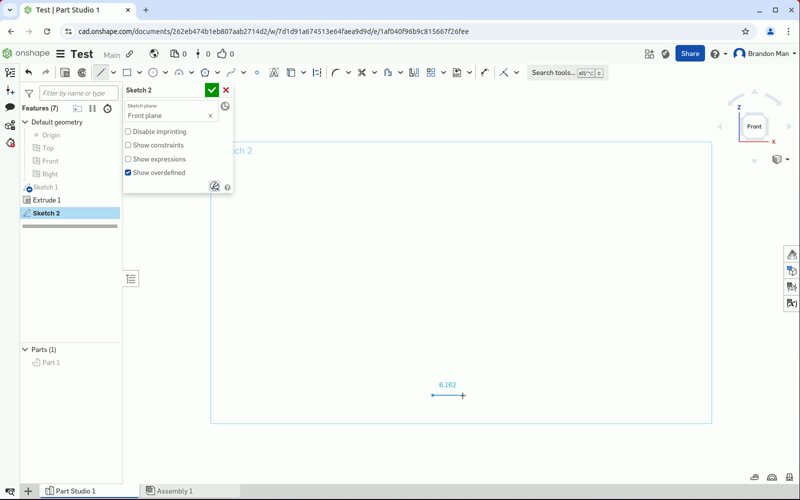
mouse_move(447, 395)
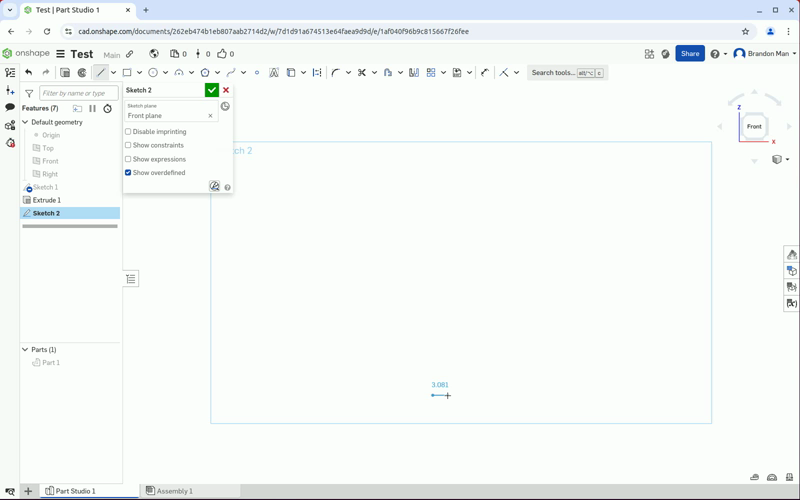
click(447, 395)
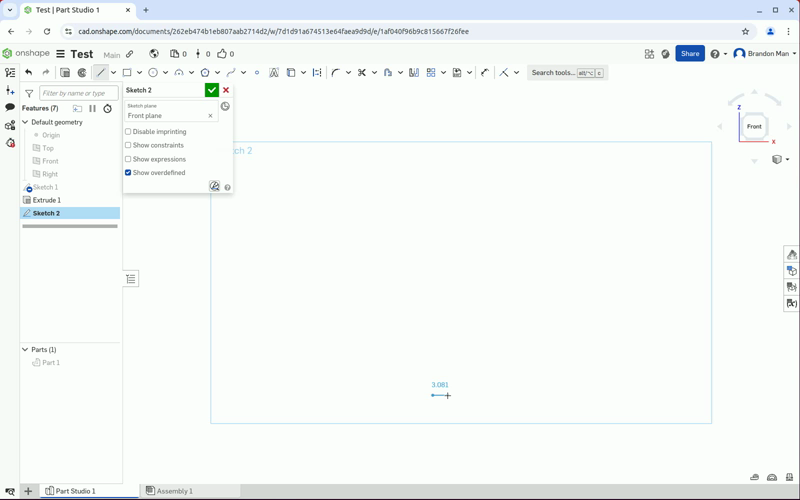
key_up(shift)
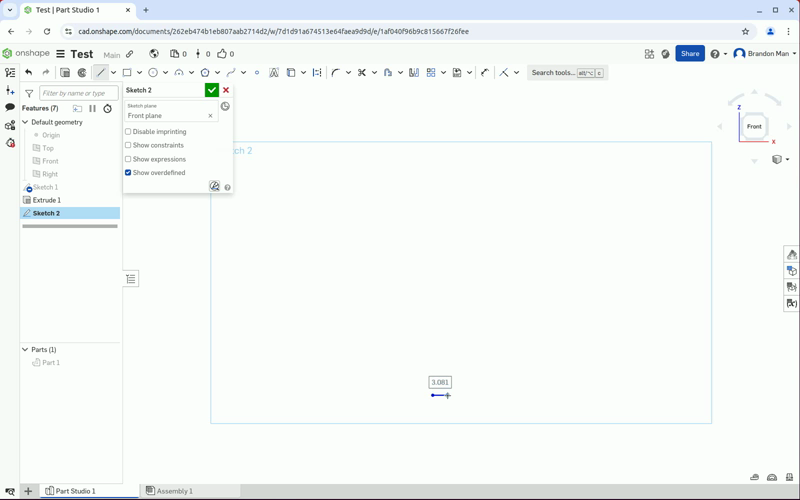
key_down(shift)
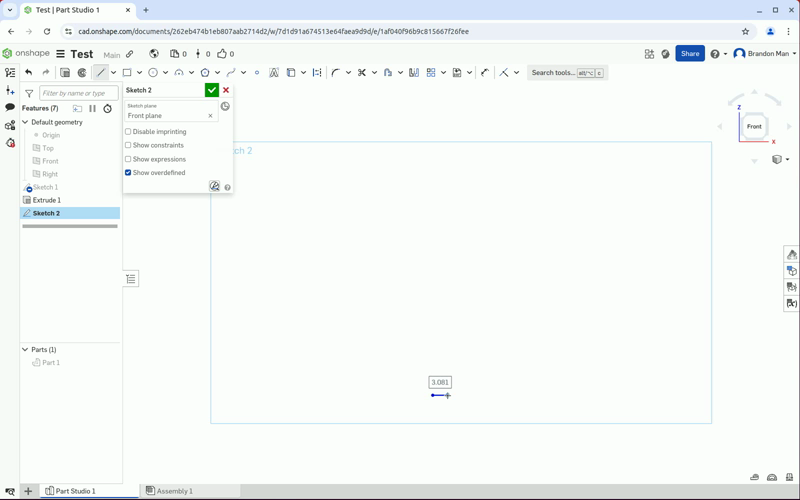
mouse_move(447, 186)
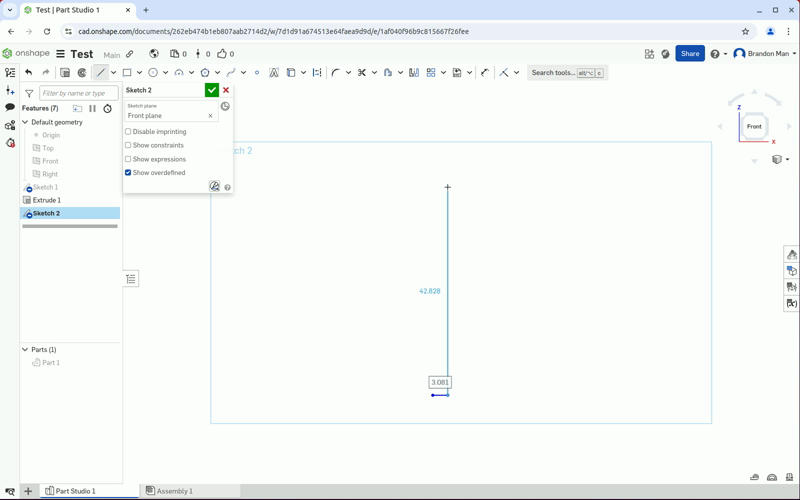
click(447, 186)
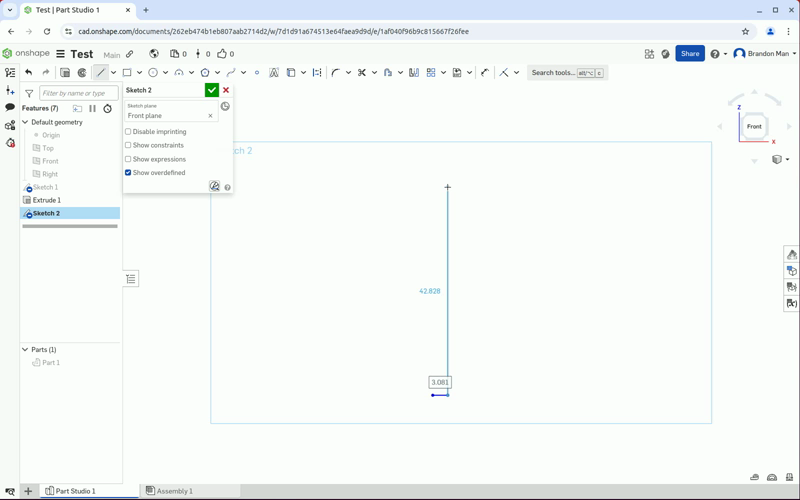
key_up(shift)
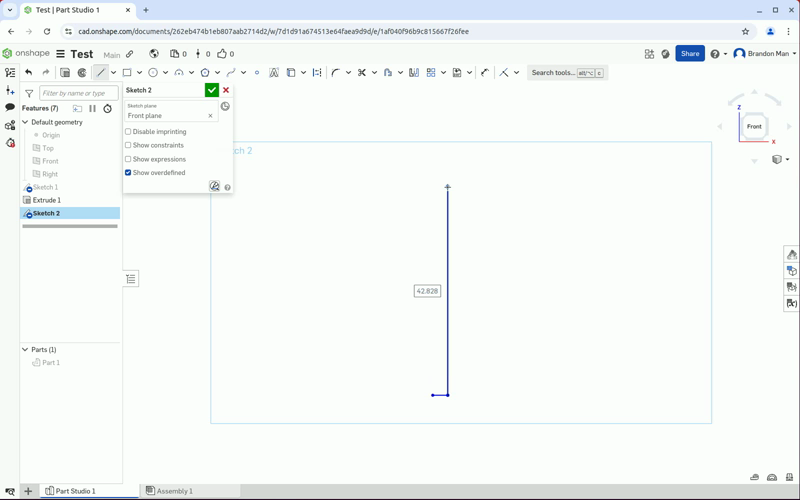
key_down(shift)
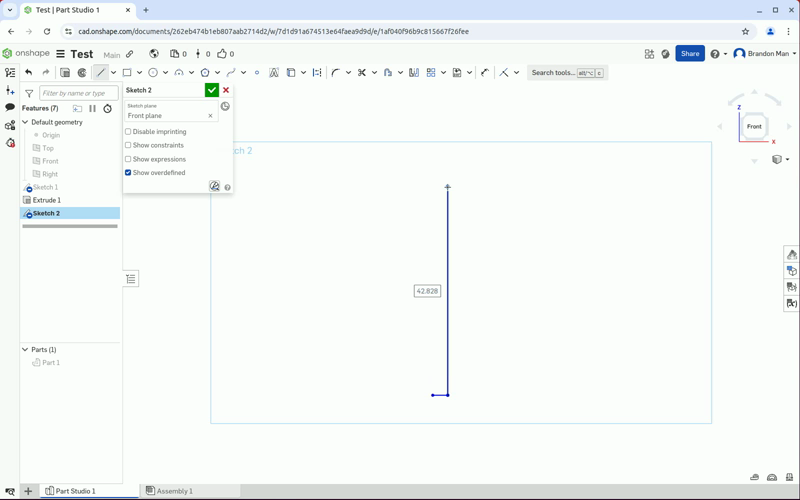
mouse_move(477, 186)
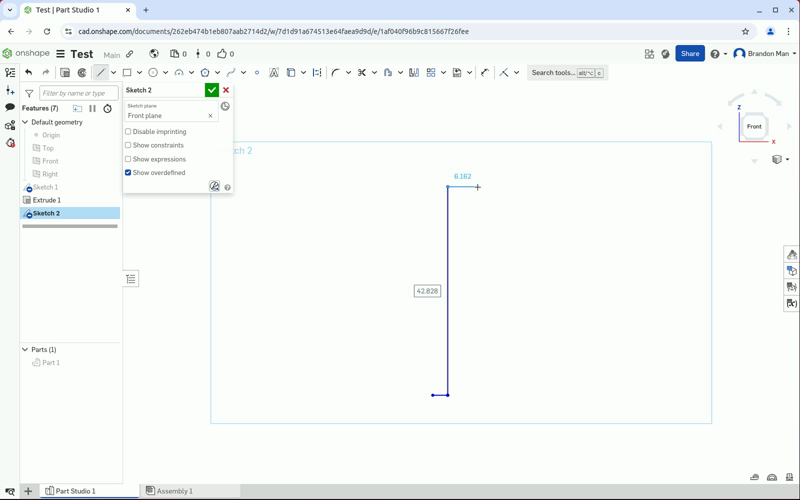
mouse_move(432, 186)
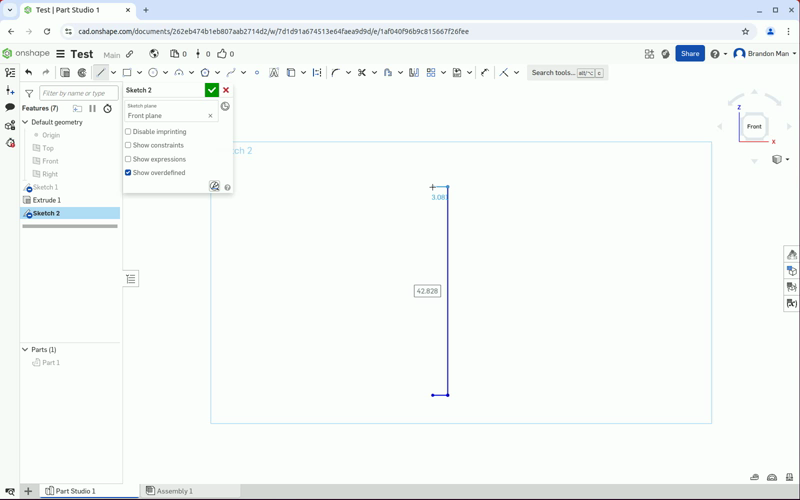
click(432, 186)
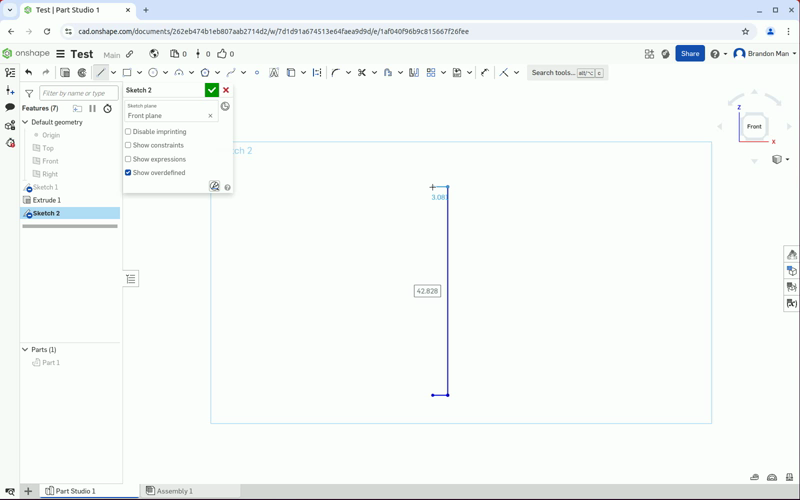
key_up(shift)
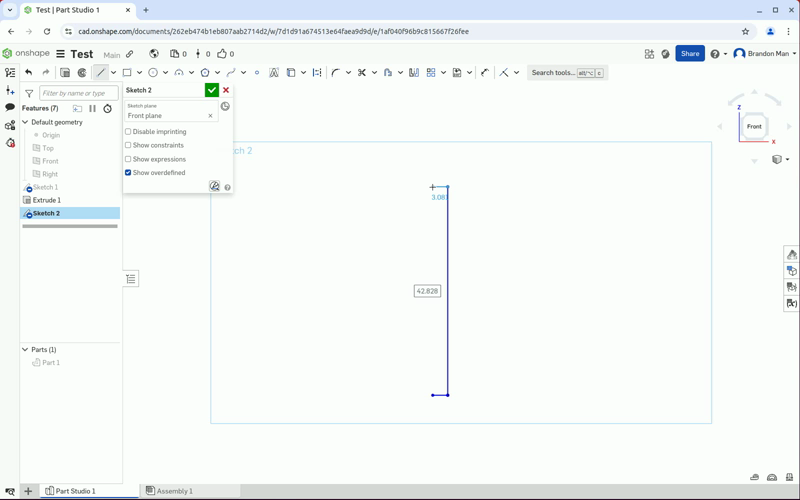
key_down(shift)
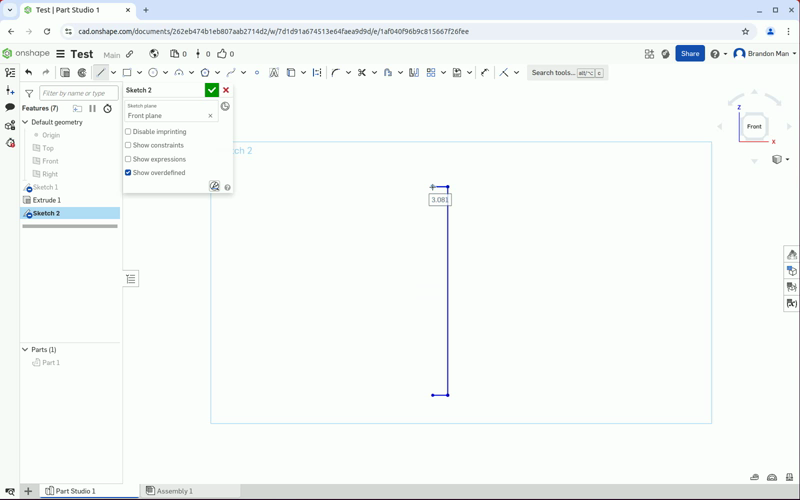
mouse_move(432, 395)
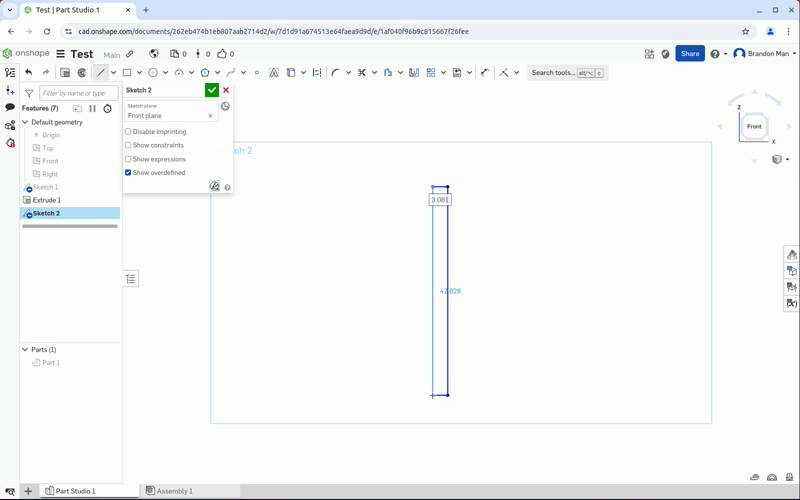
key_up(shift)
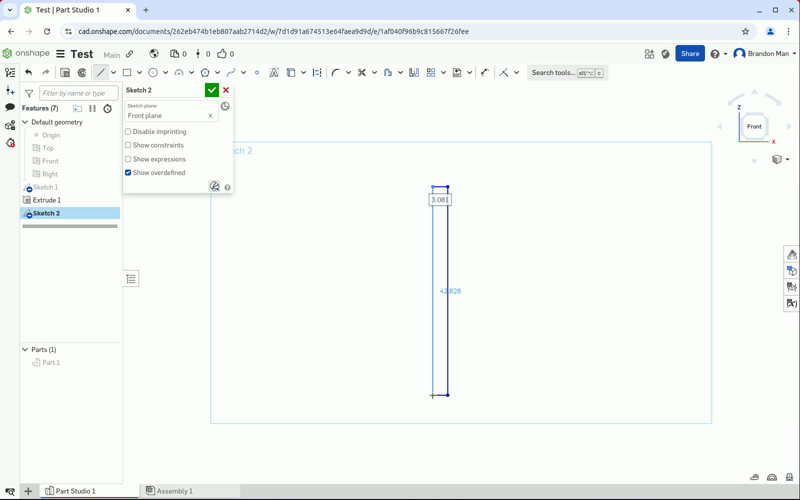
click(432, 395)
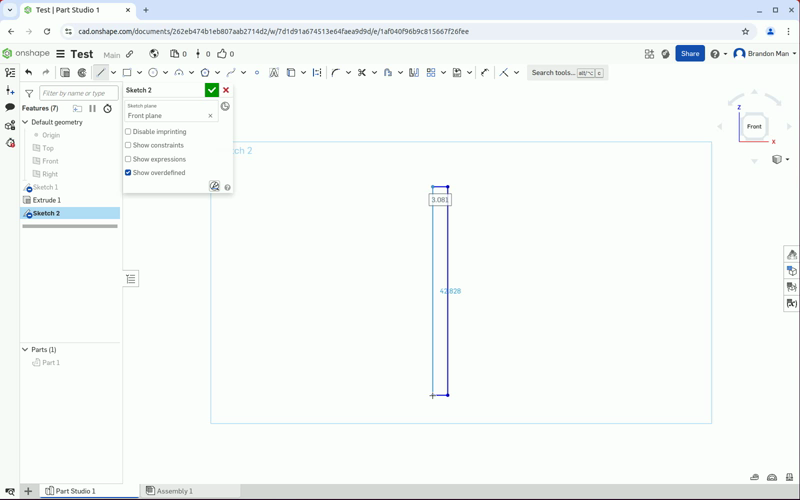
key(esc)
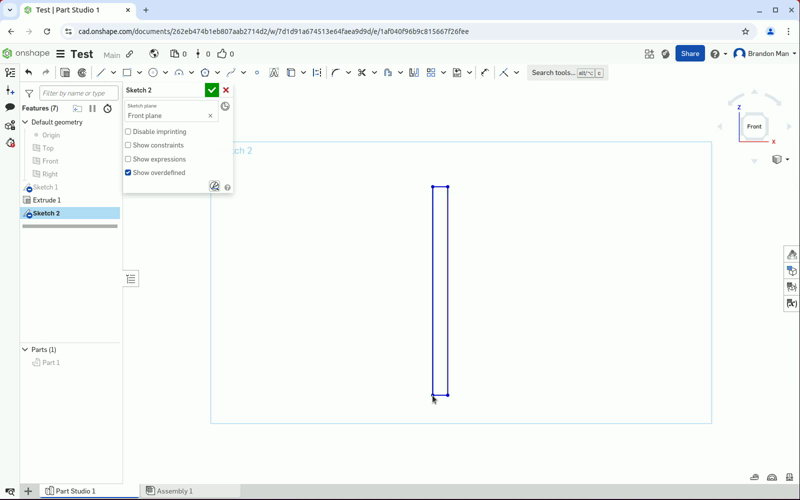
mouse_move(442, 348)
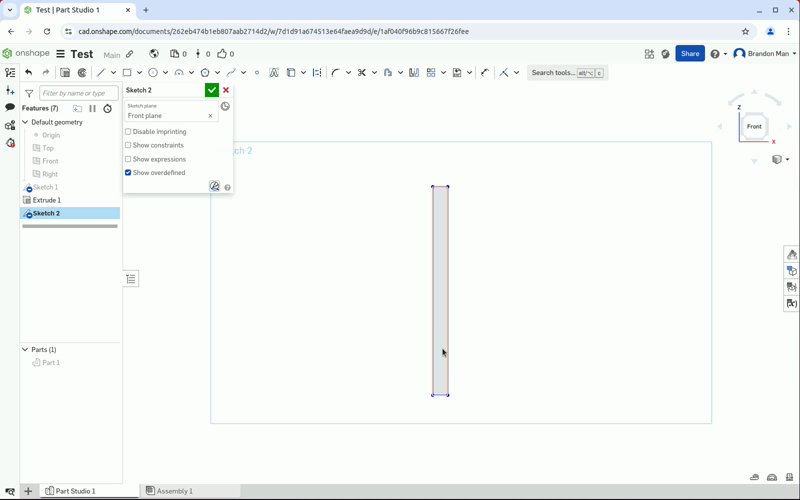
click(442, 348)
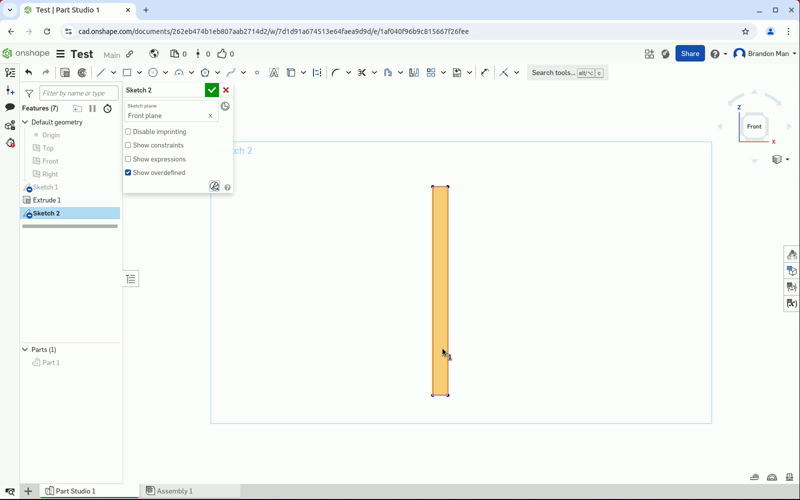
mouse_move(73, 352)
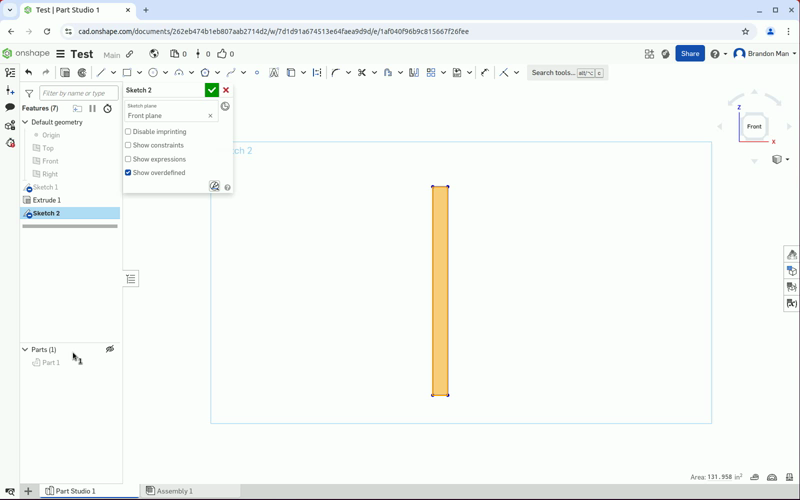
key(shift+y)
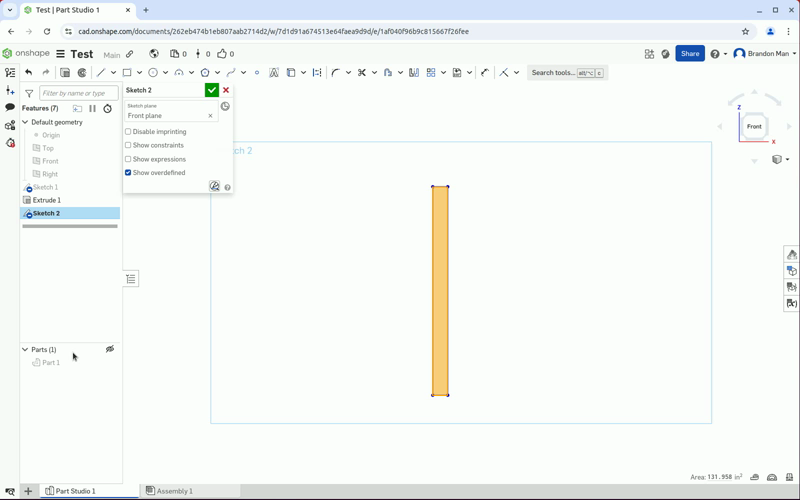
key(shift+e)
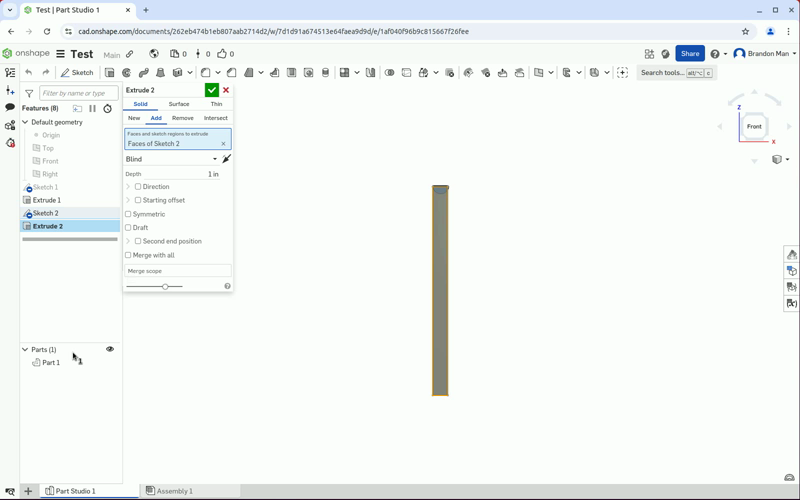
mouse_move(143, 106)
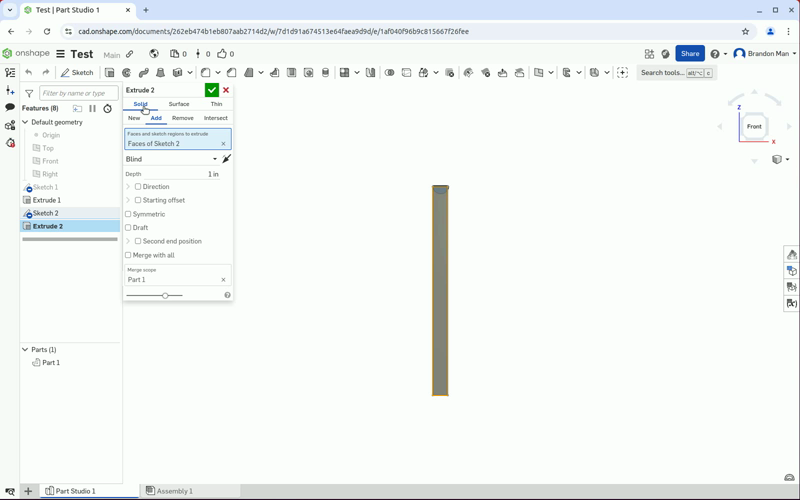
click(143, 106)
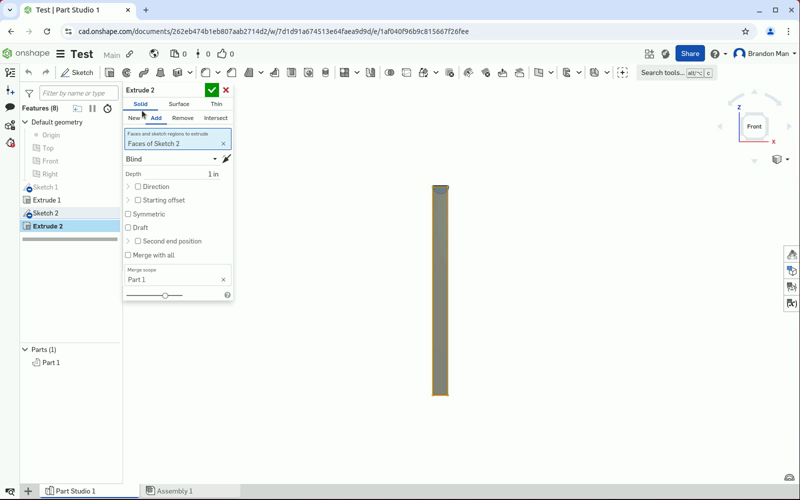
mouse_move(137, 120)
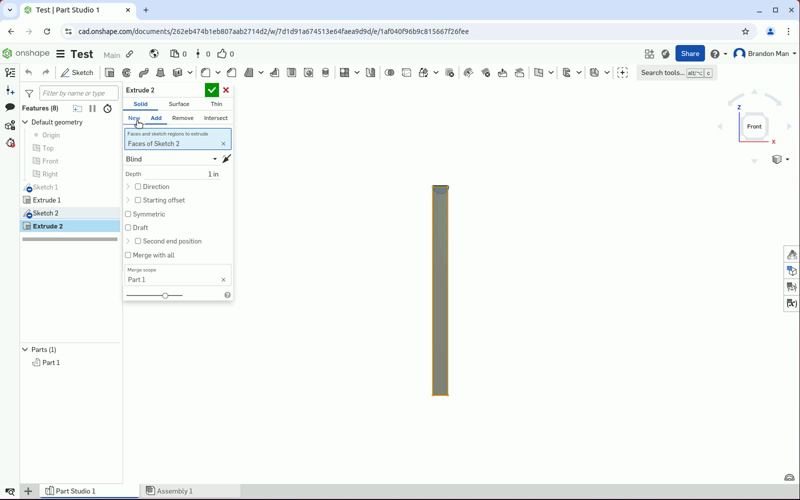
click(137, 120)
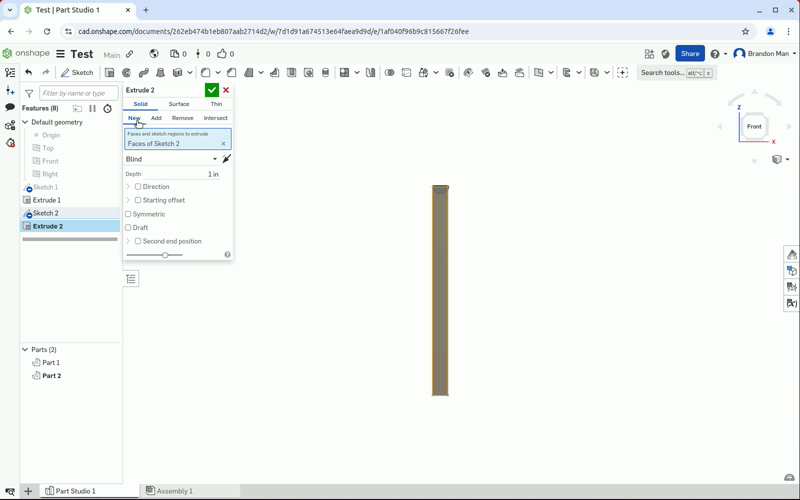
key(tab, 4)
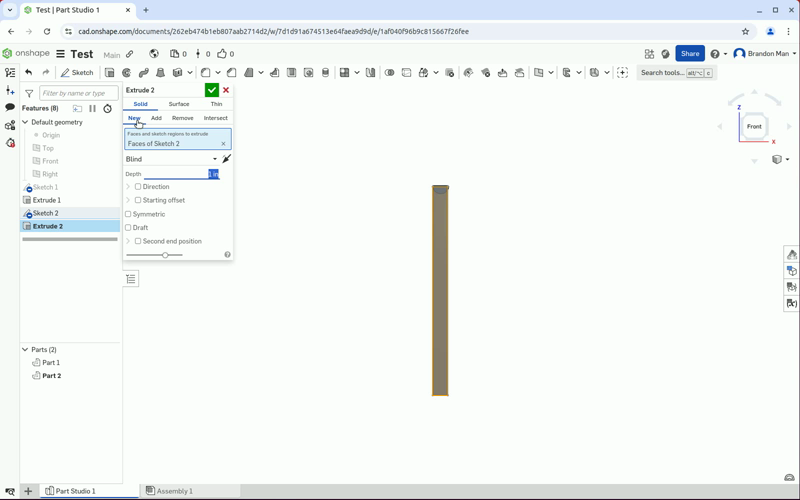
text(0.241)
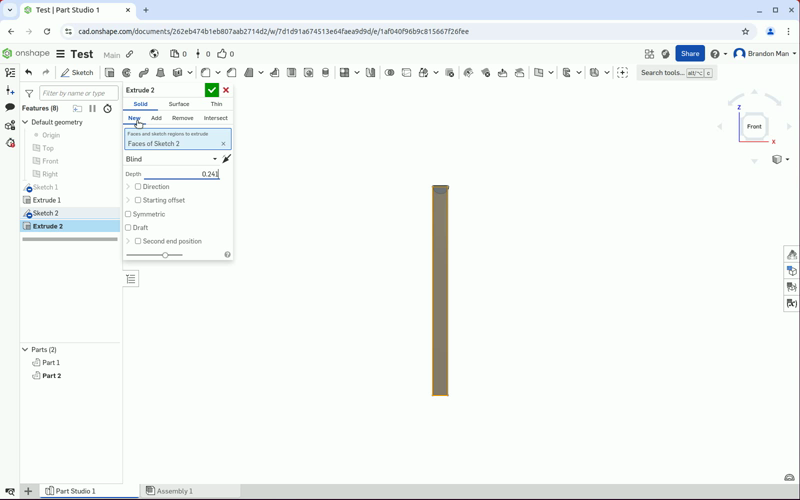
key(enter)
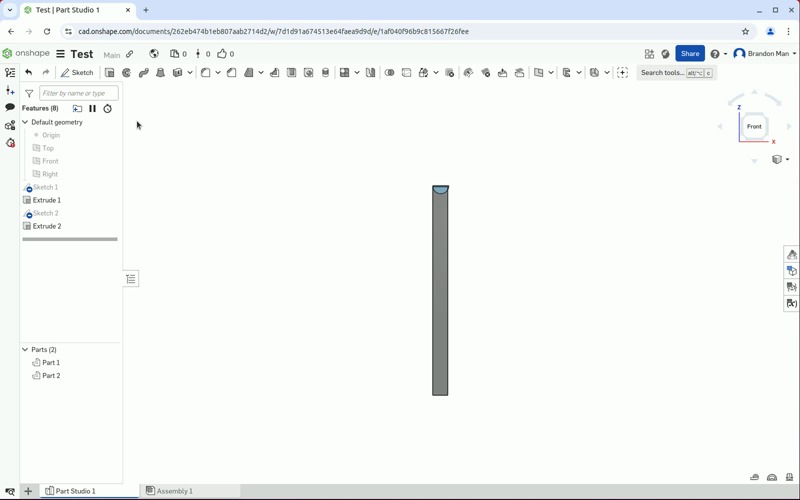
key(shift+h)
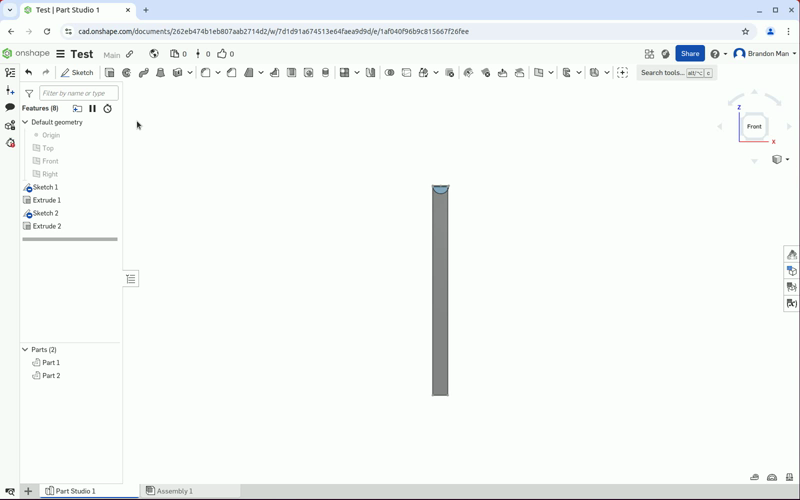
key(shift+h)
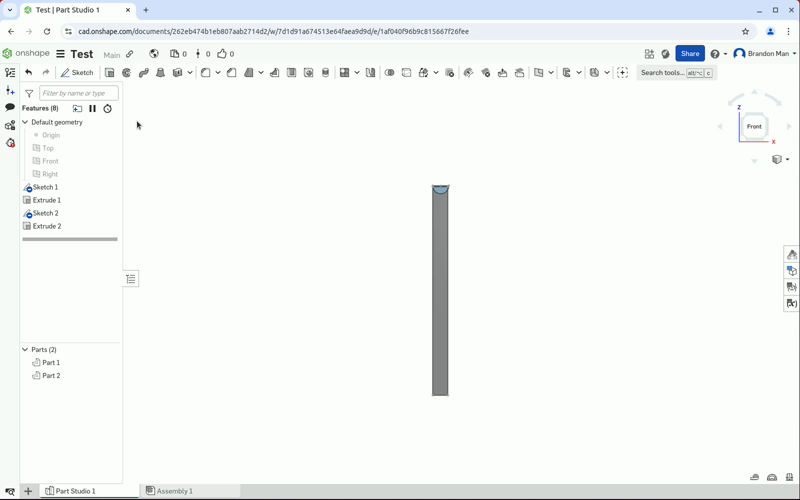
key(shift+7)
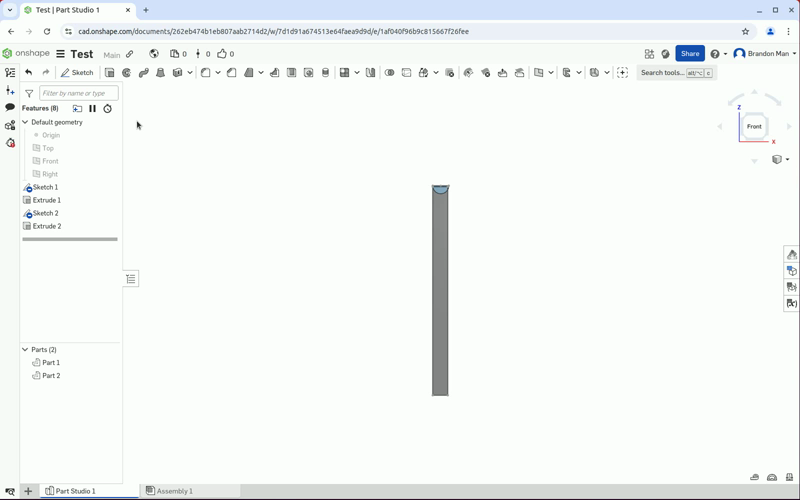
key(left, 2)
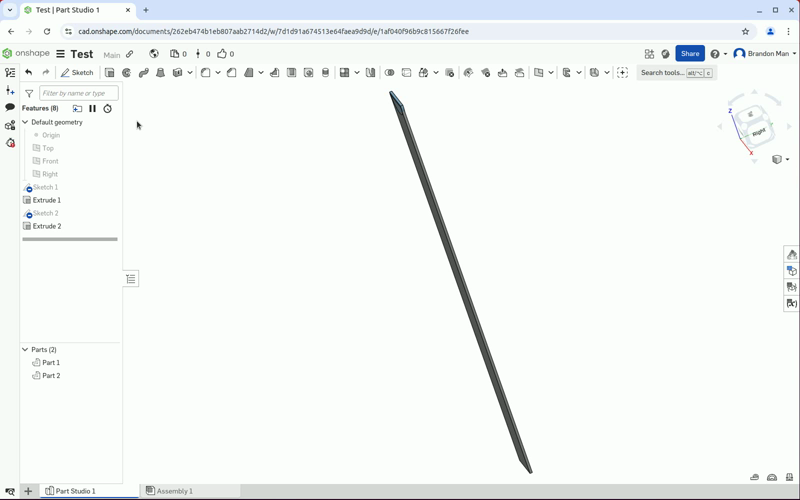
key(down, 2)
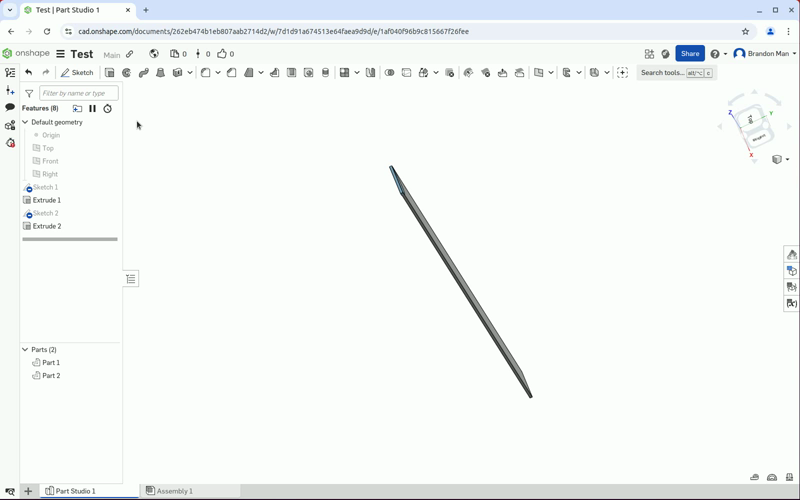
key(up, 2)
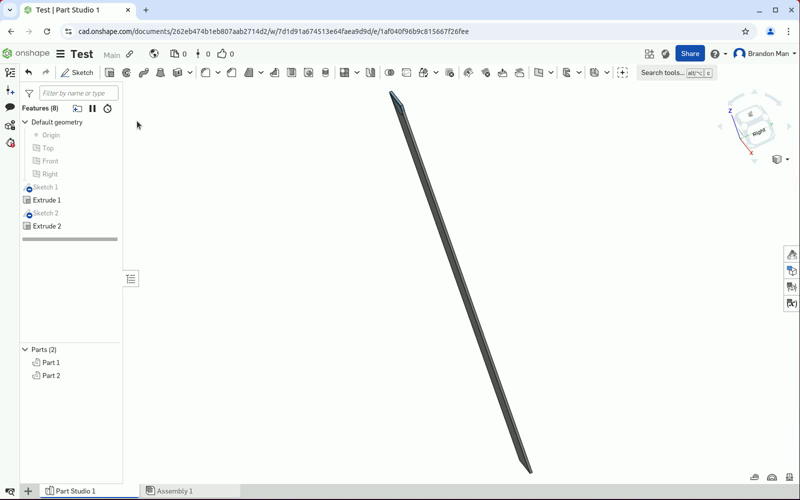
key(right, 2)
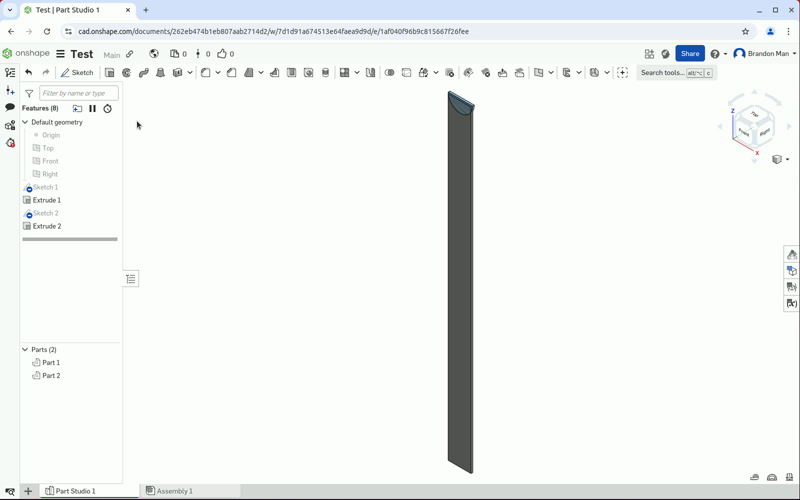
mouse_move(73, 189)
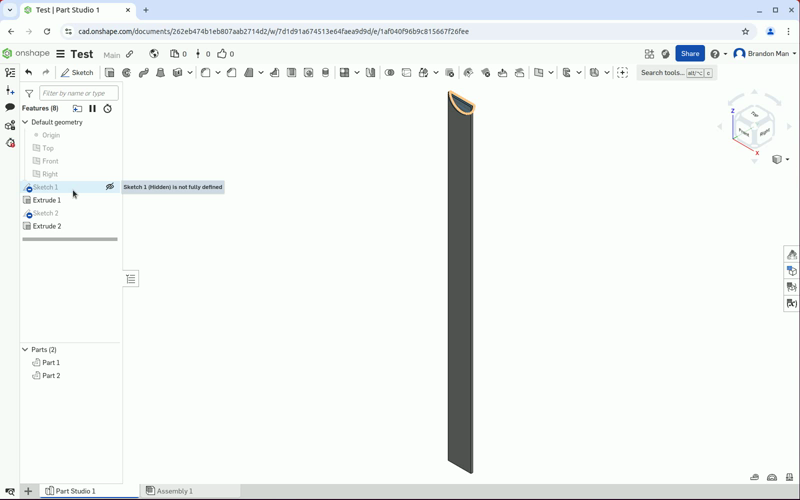
click(73, 189)